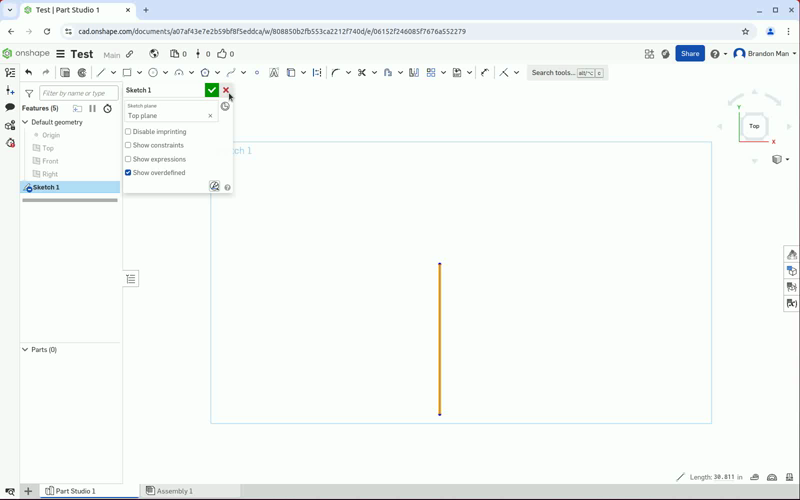
key(shift+h)
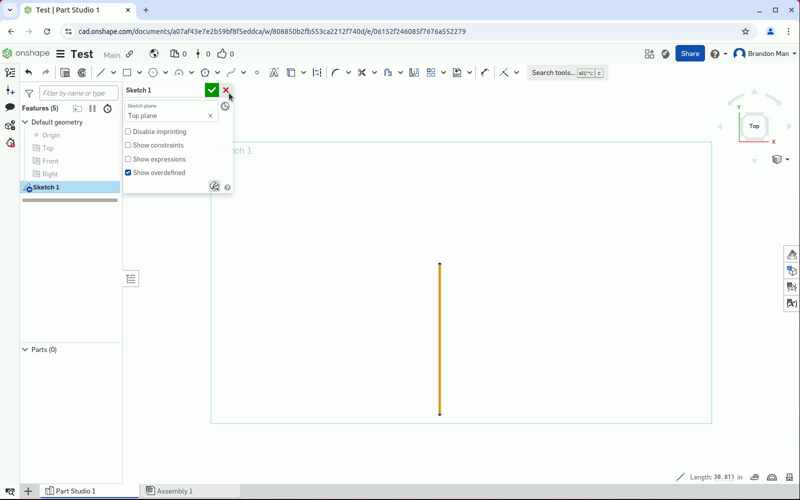
key(shift+s)
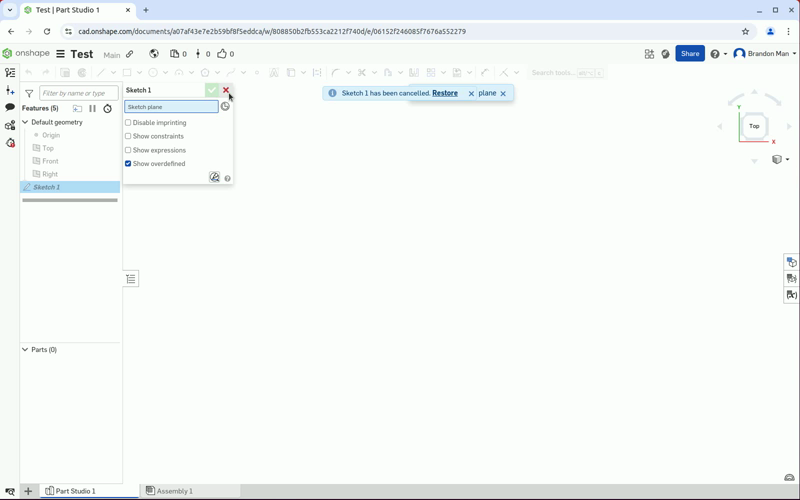
mouse_move(73, 150)
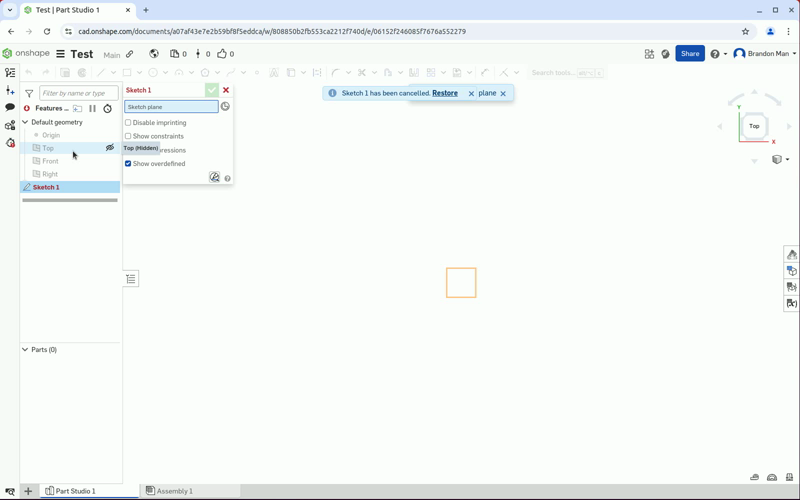
click(73, 150)
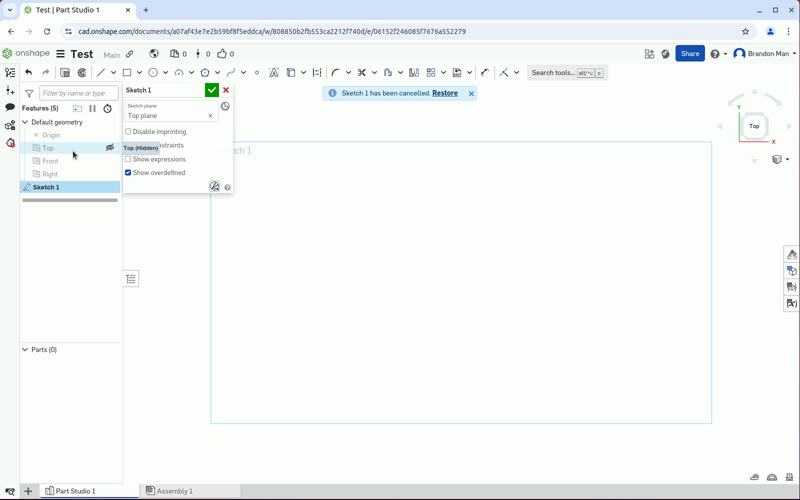
mouse_move(73, 352)
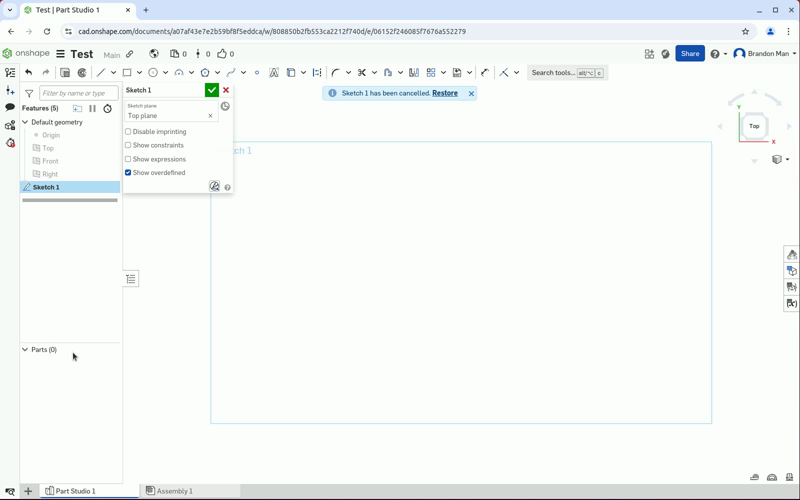
key(y)
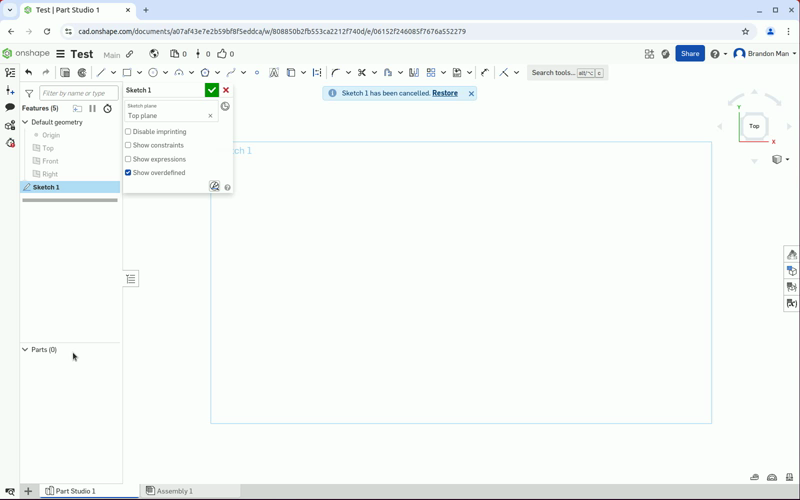
key(c)
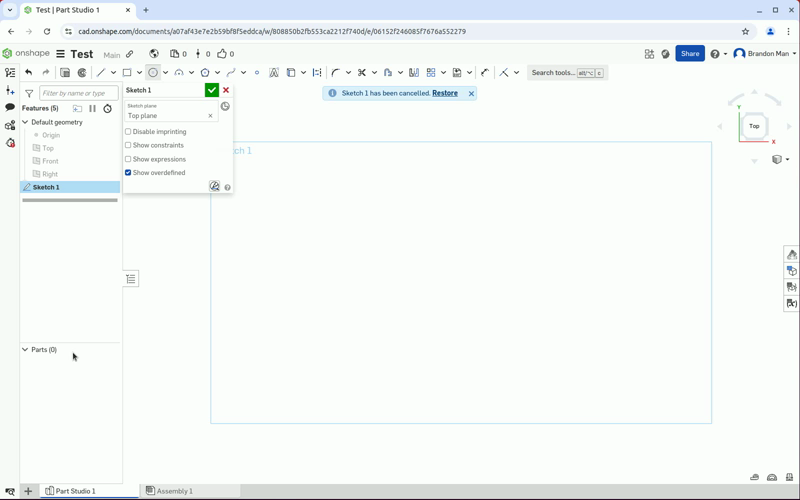
key_down(shift)
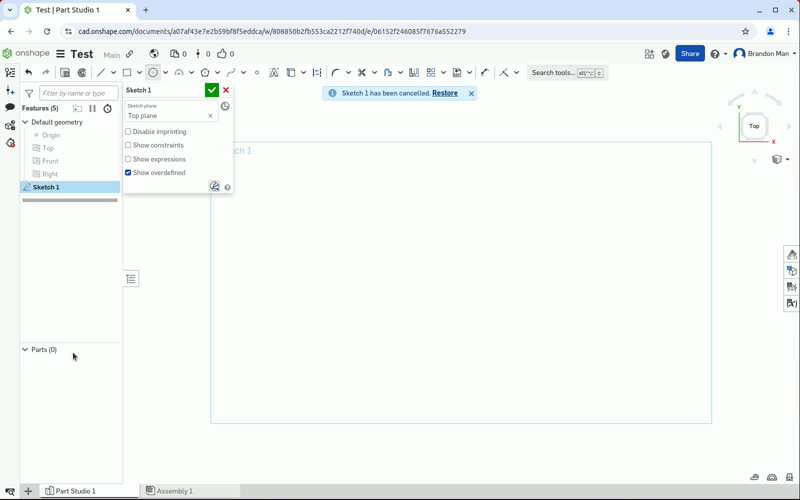
mouse_move(461, 282)
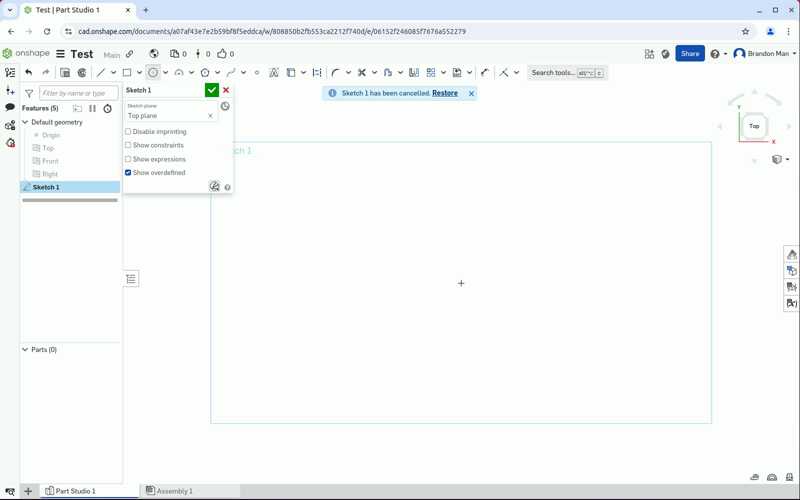
click(461, 282)
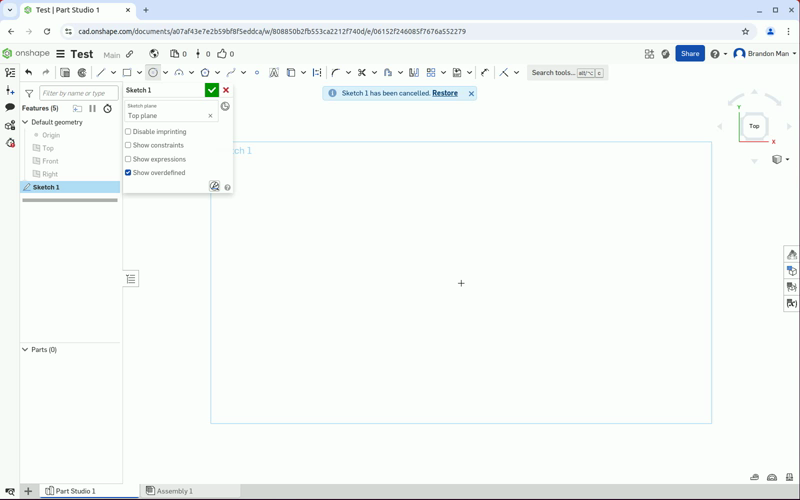
key_up(shift)
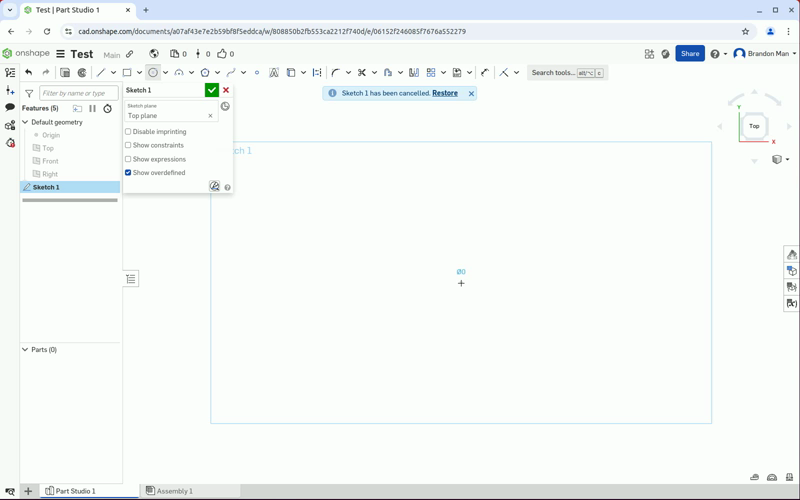
mouse_move(499, 282)
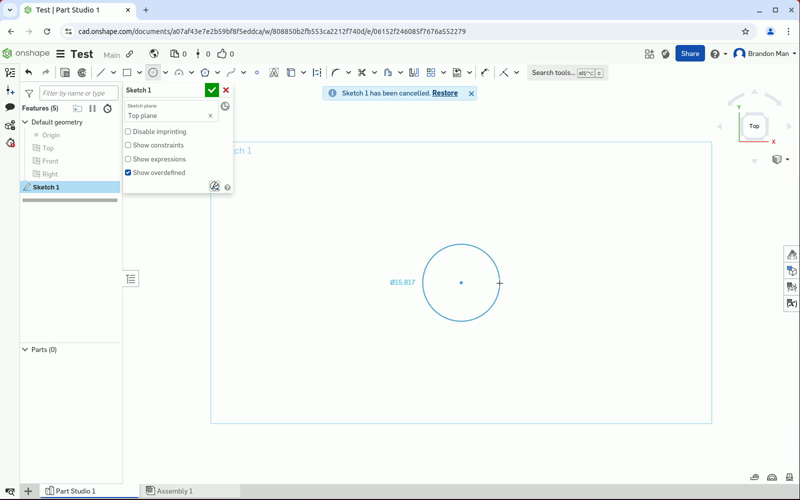
click(499, 282)
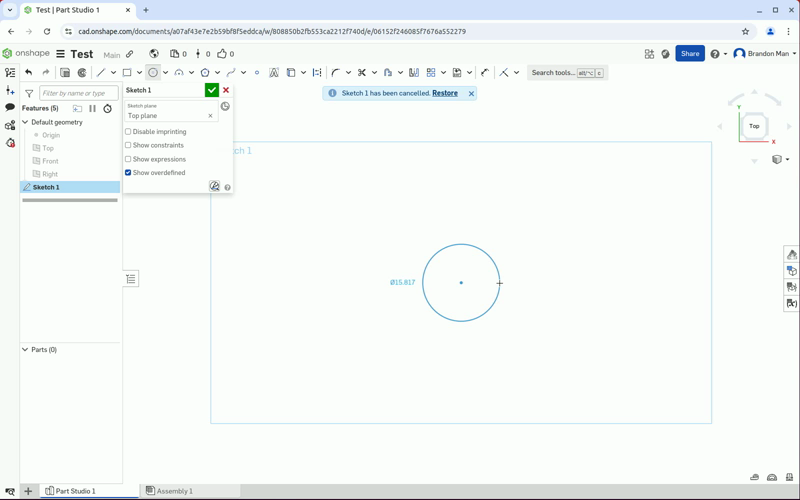
key(esc)
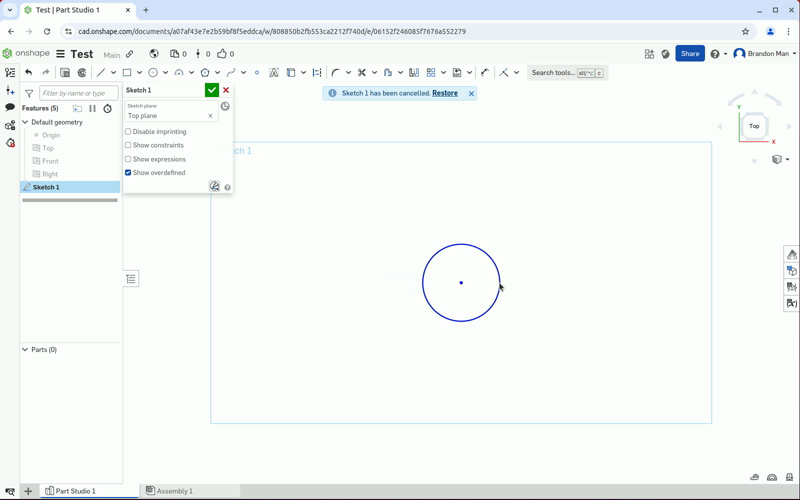
mouse_move(432, 302)
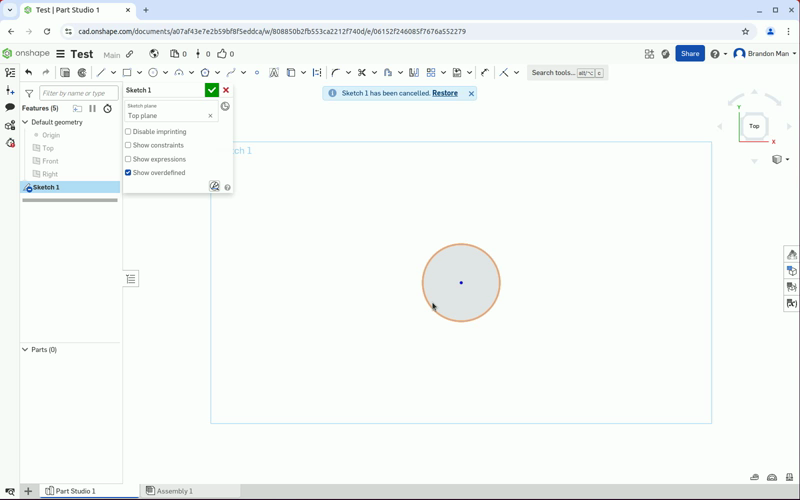
click(432, 302)
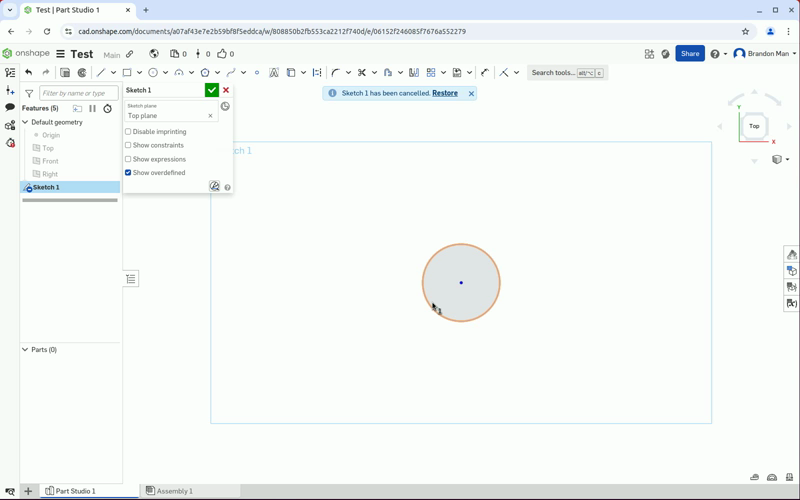
mouse_move(73, 352)
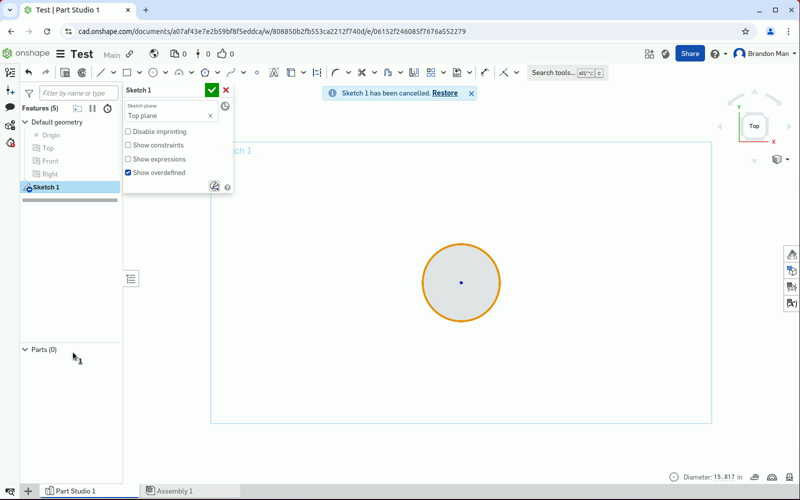
key(shift+y)
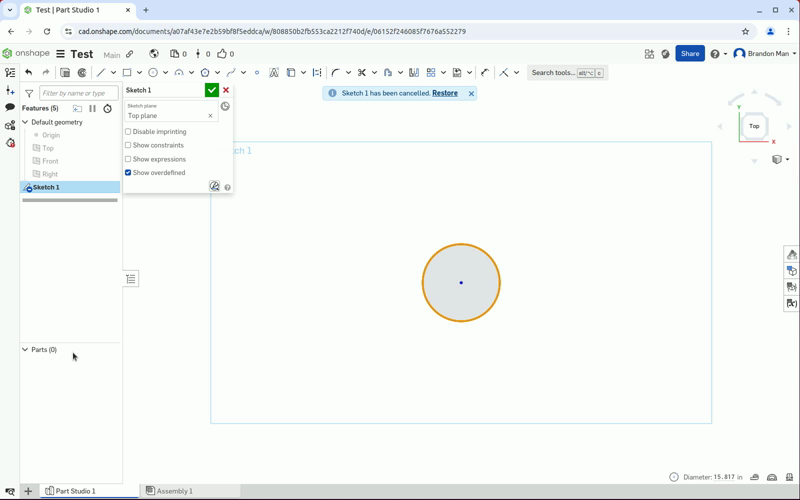
key(shift+e)
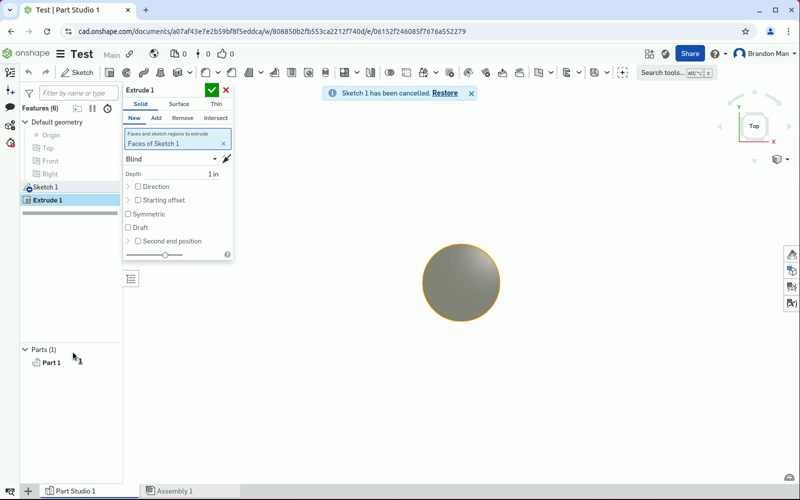
mouse_move(143, 106)
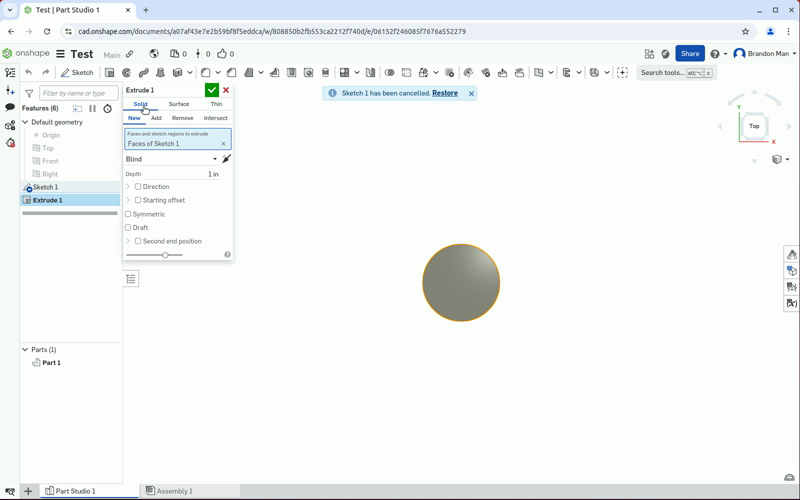
click(143, 106)
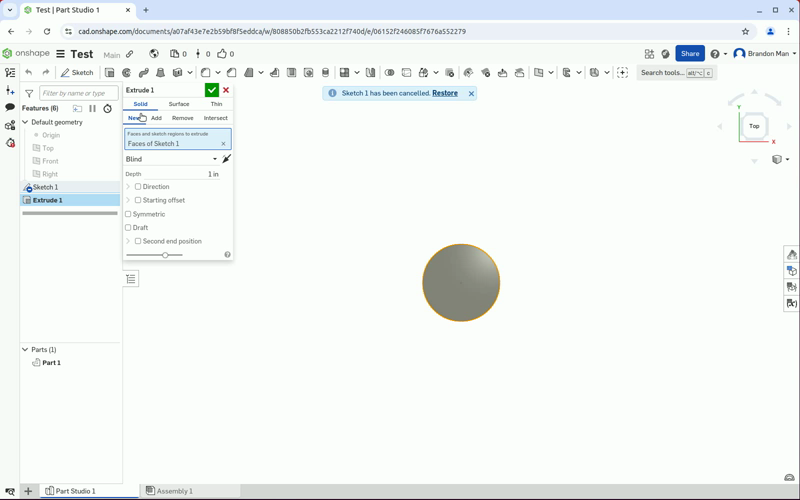
mouse_move(137, 120)
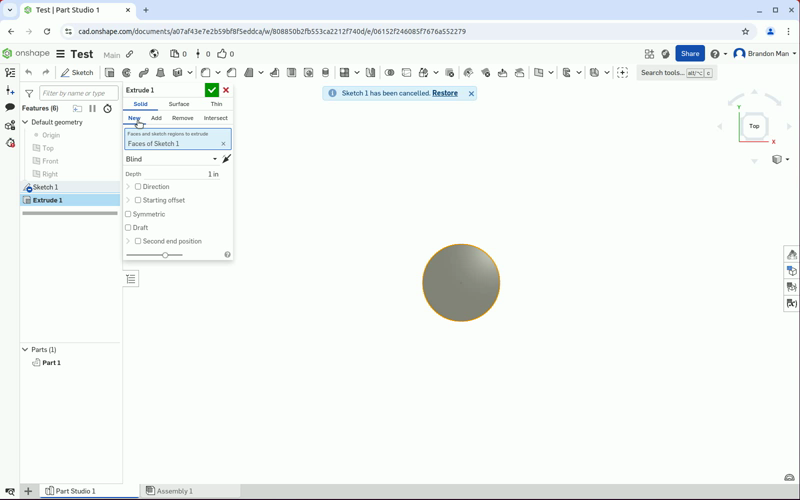
click(137, 120)
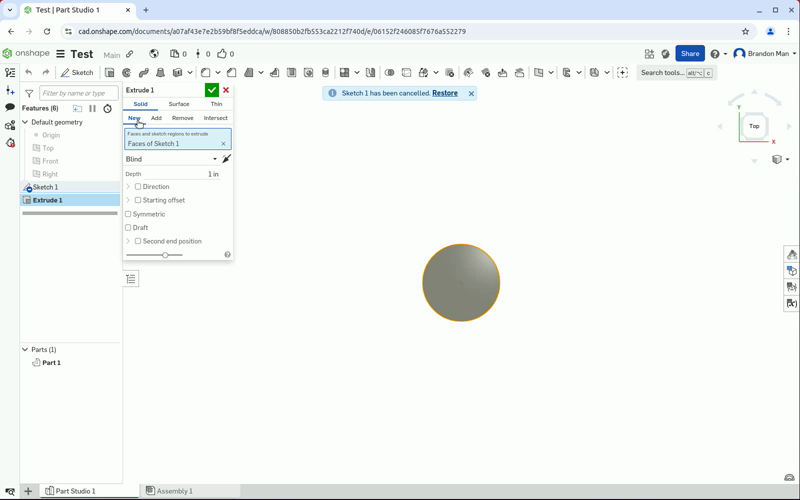
key(tab, 4)
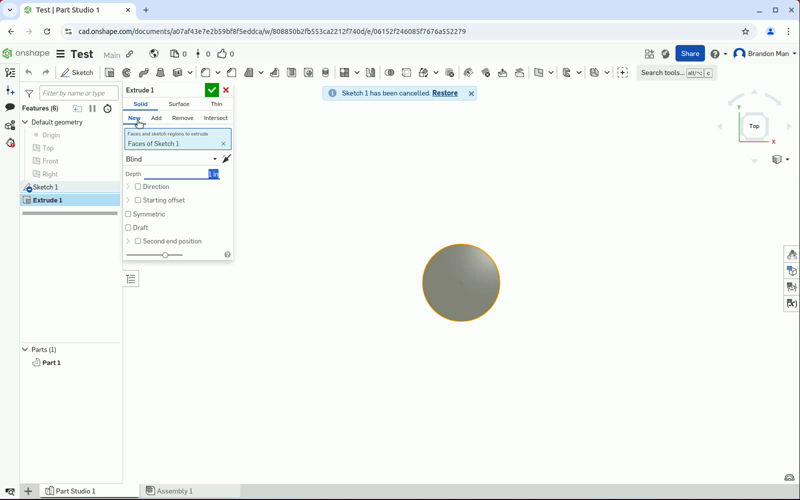
text(15.405)
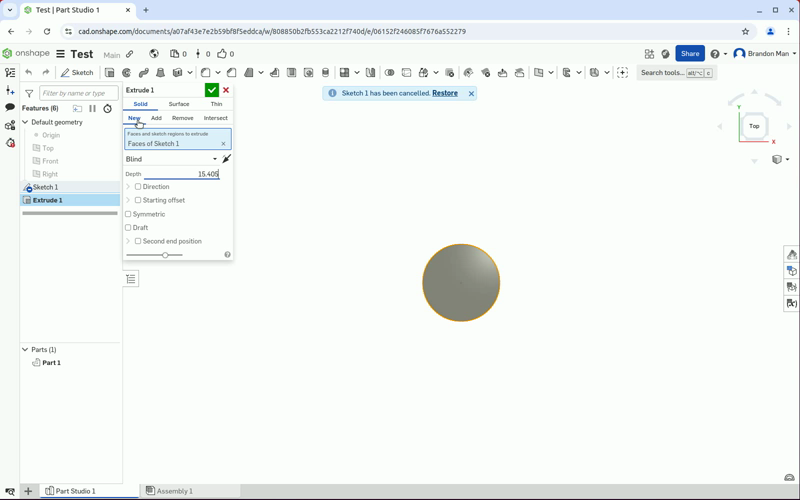
key(enter)
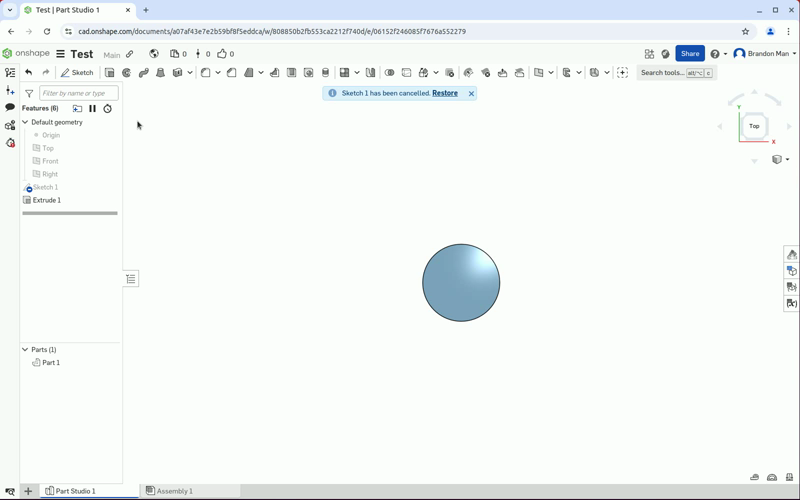
key(shift+h)
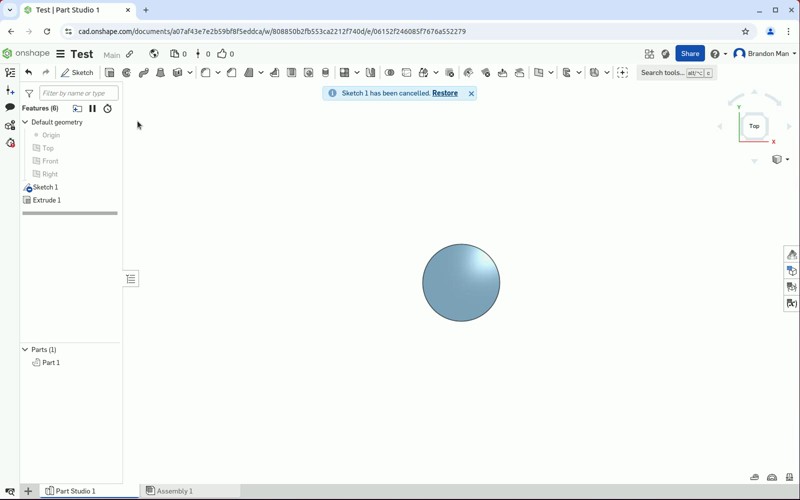
key(shift+h)
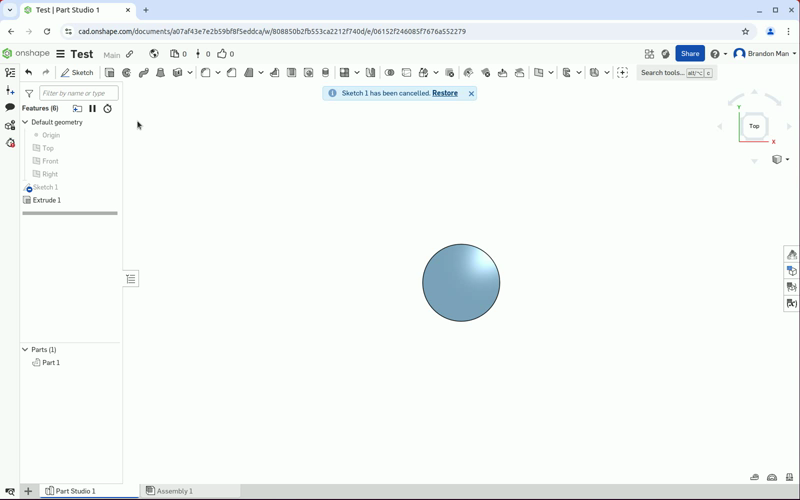
mouse_move(73, 189)
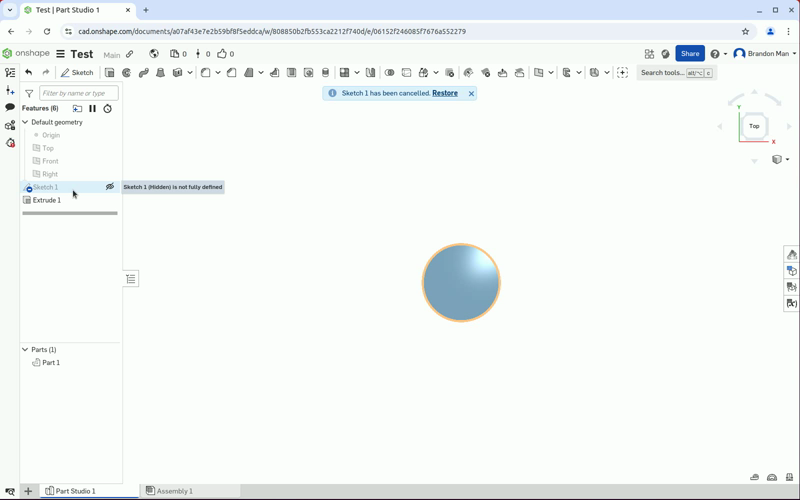
click(73, 189)
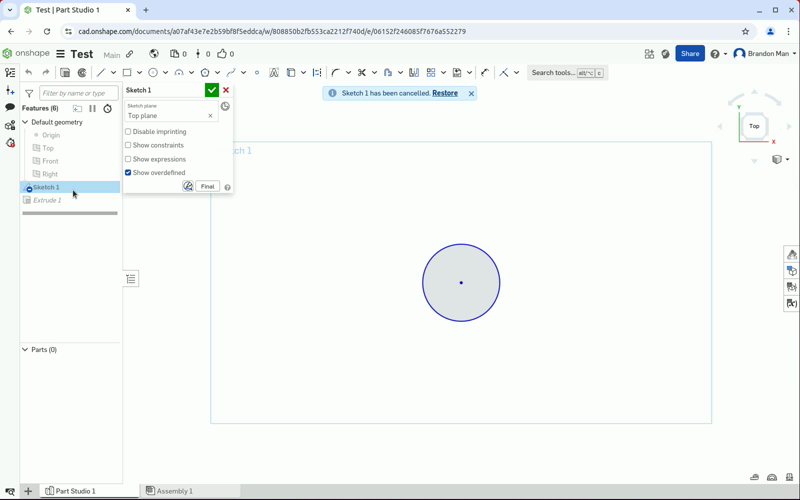
mouse_move(229, 92)
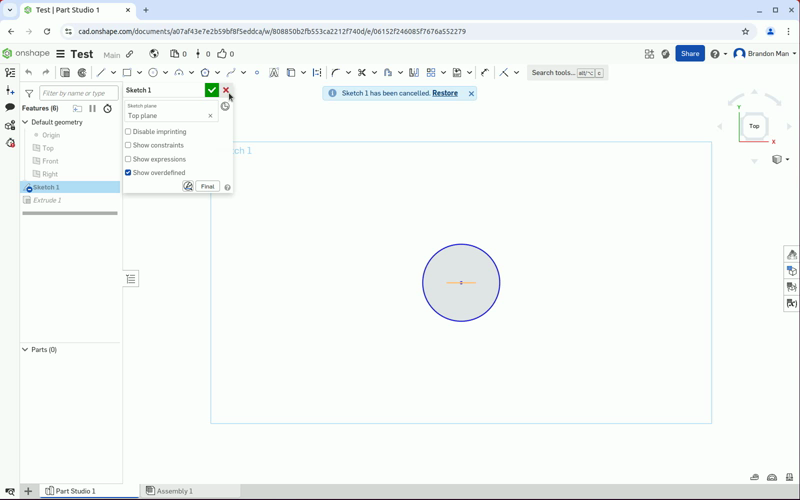
click(229, 92)
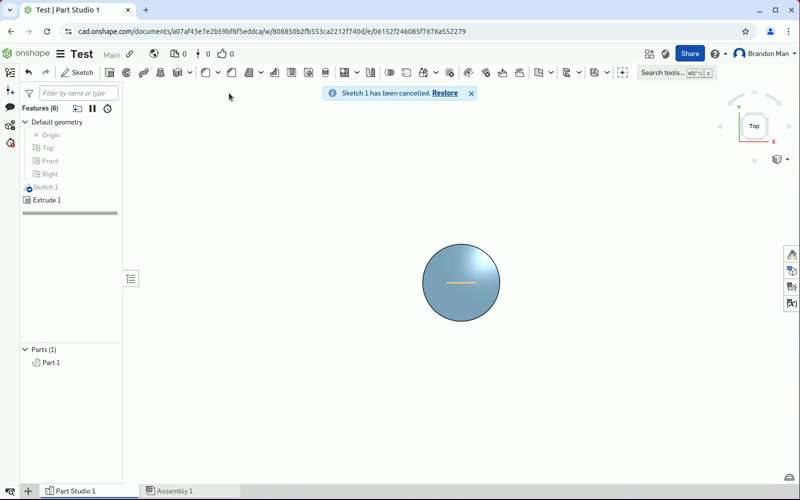
mouse_move(541, 75)
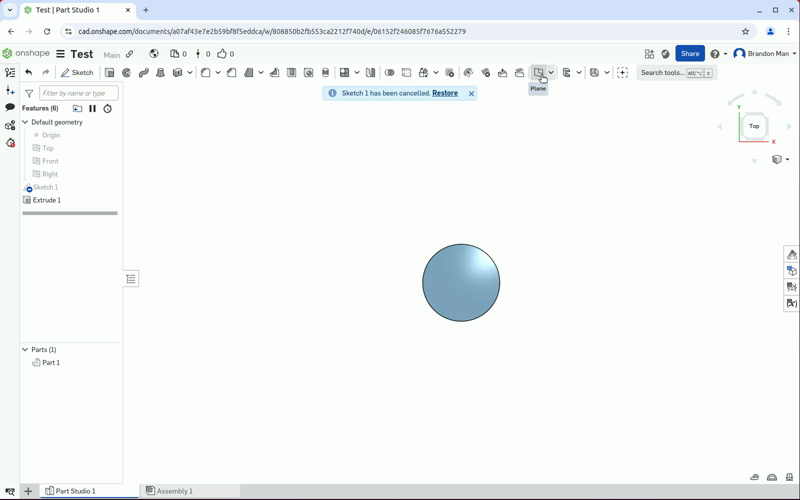
click(541, 75)
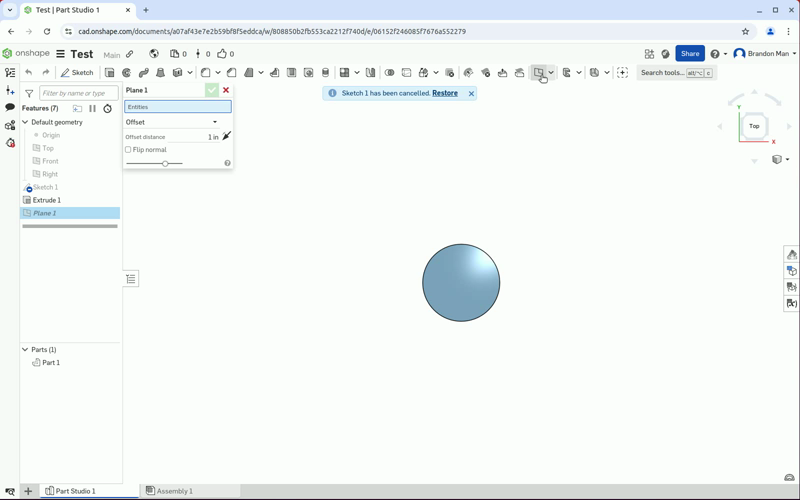
mouse_move(73, 150)
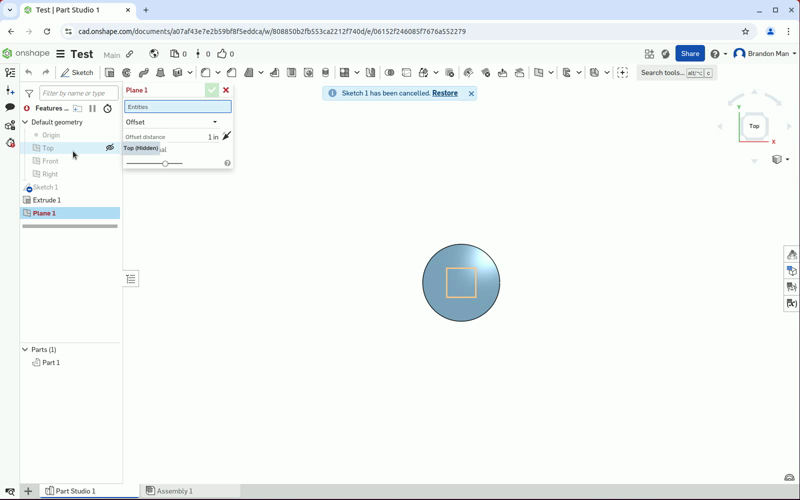
click(73, 150)
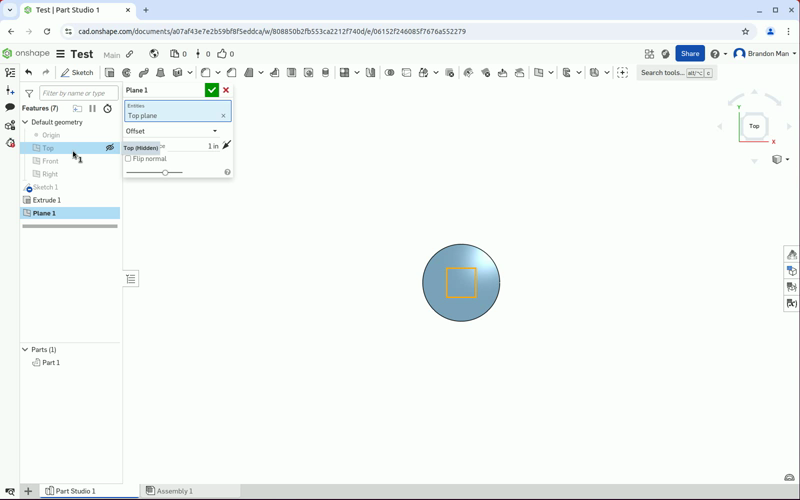
key(tab, 2)
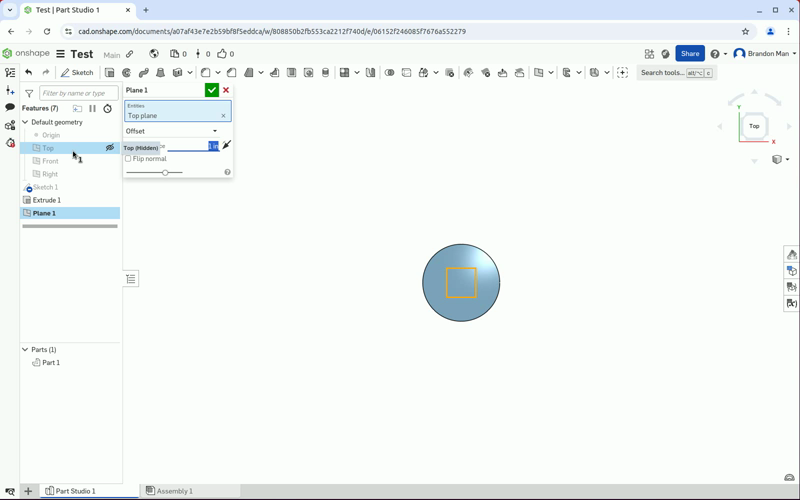
text(15.405)
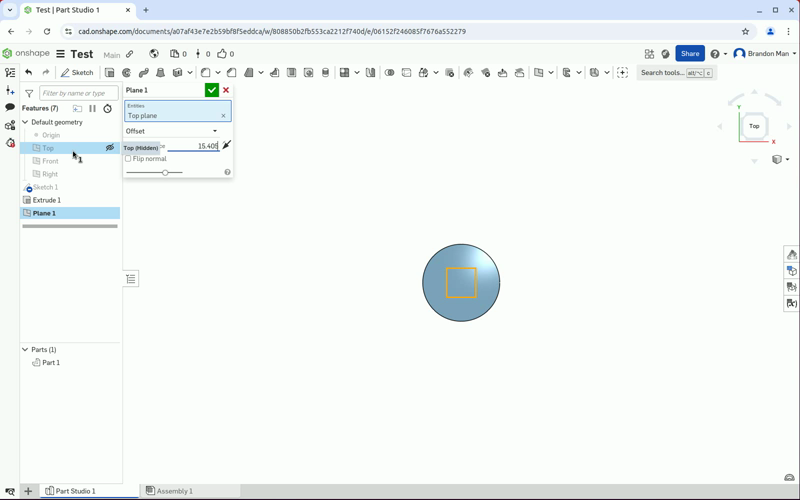
key(enter, 2)
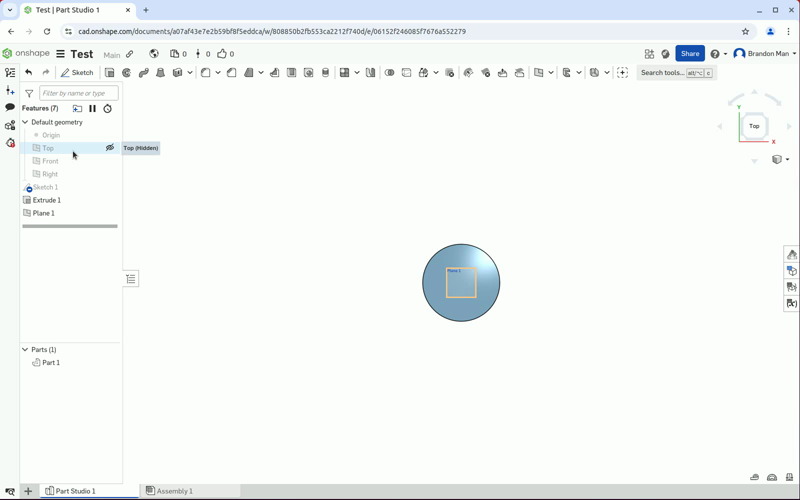
key(shift+s)
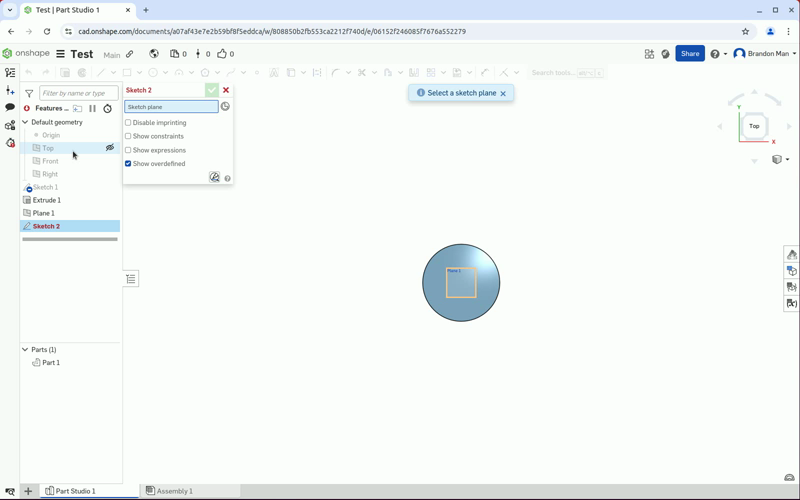
mouse_move(73, 215)
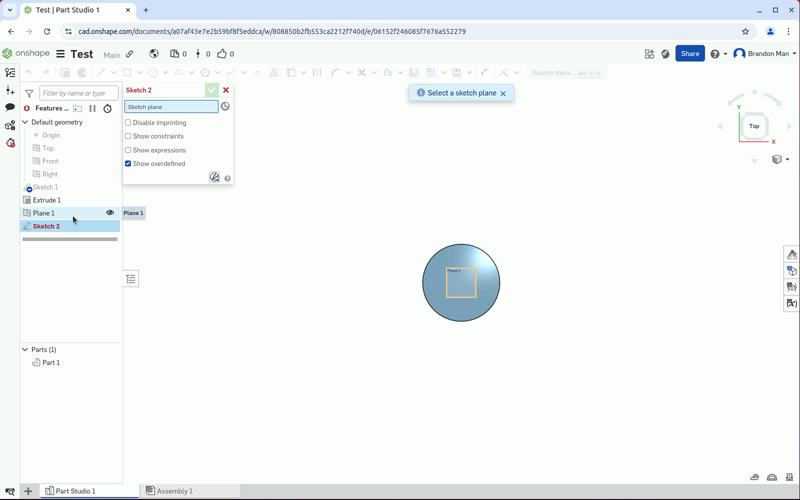
click(73, 215)
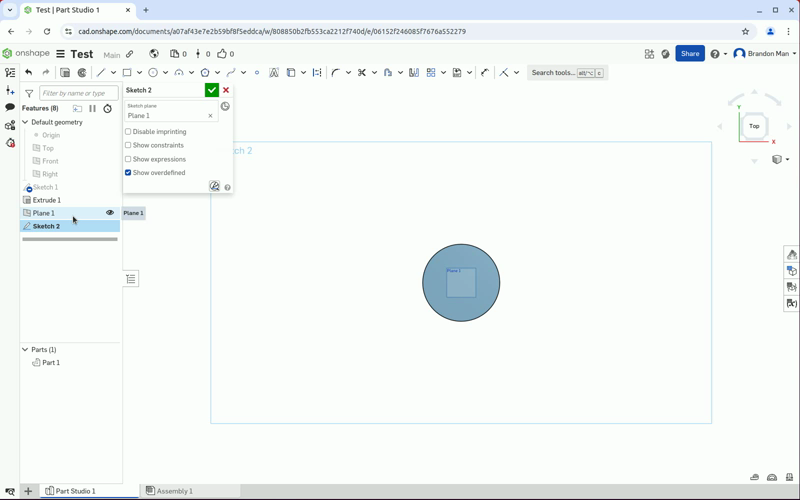
mouse_move(73, 352)
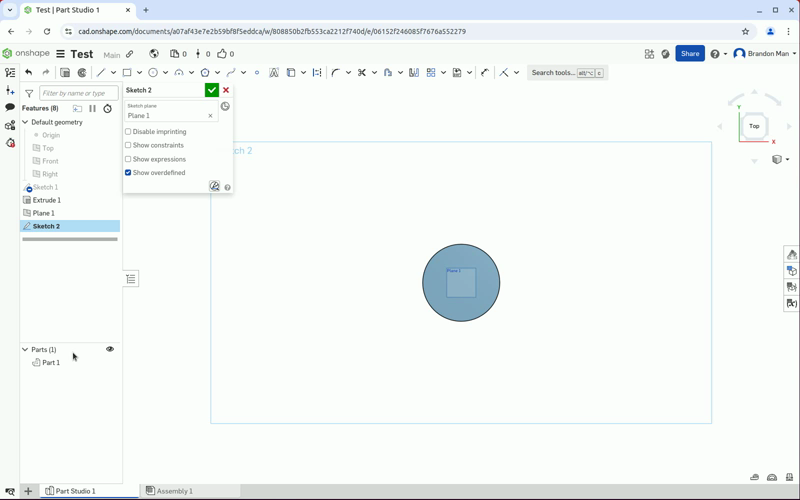
key(y)
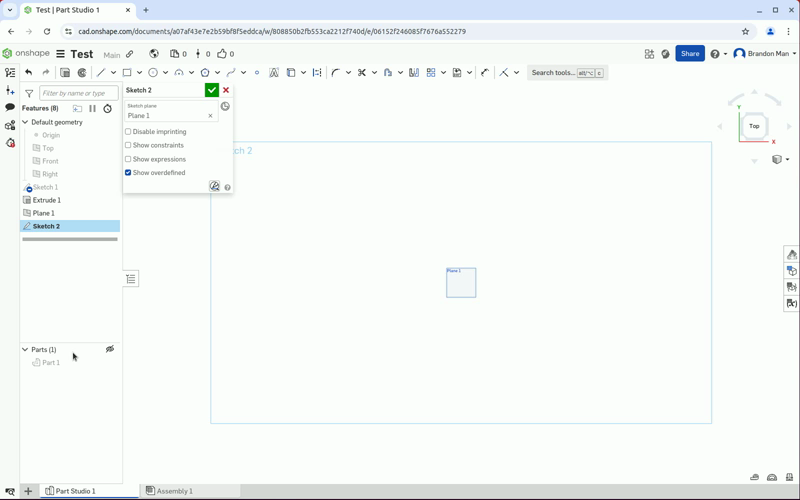
key(l)
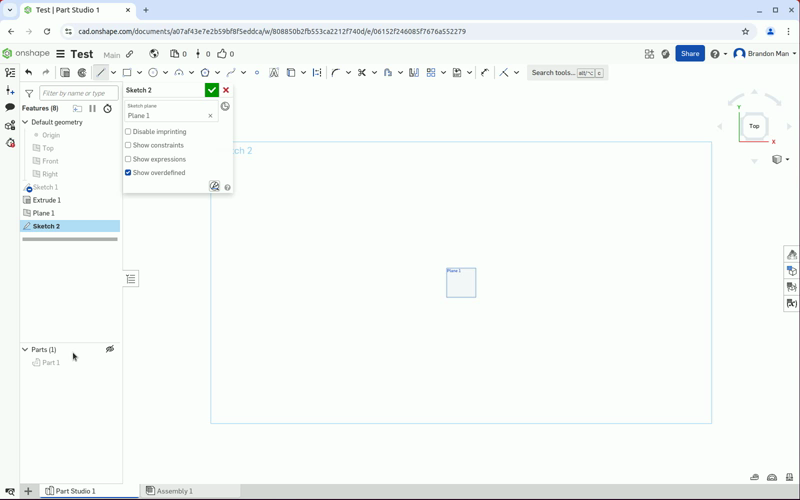
key_down(shift)
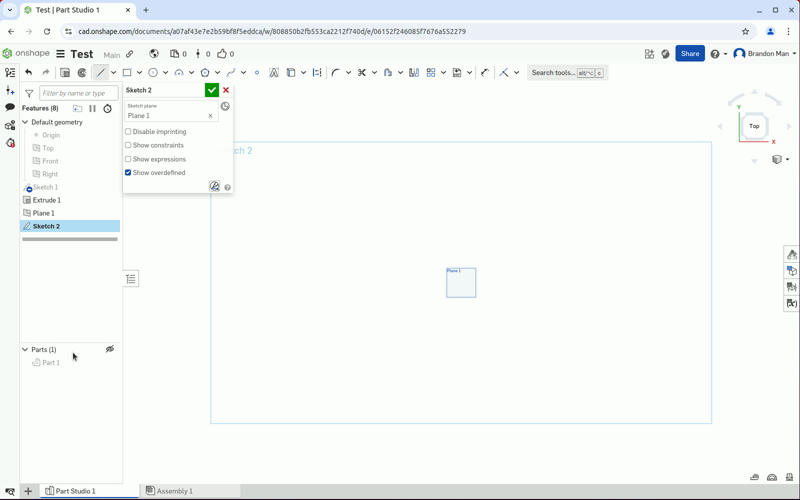
mouse_move(449, 300)
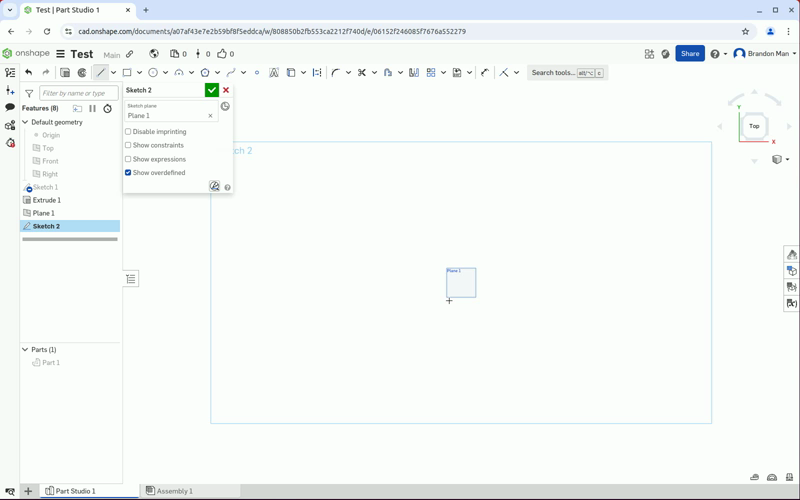
click(449, 300)
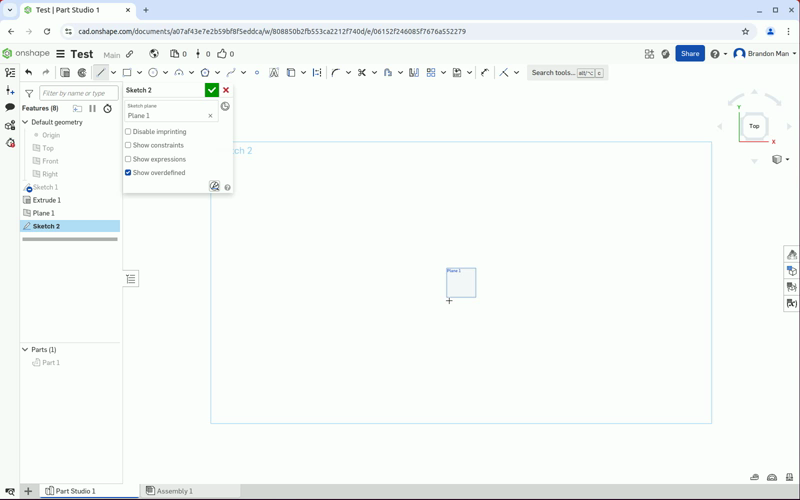
key_up(shift)
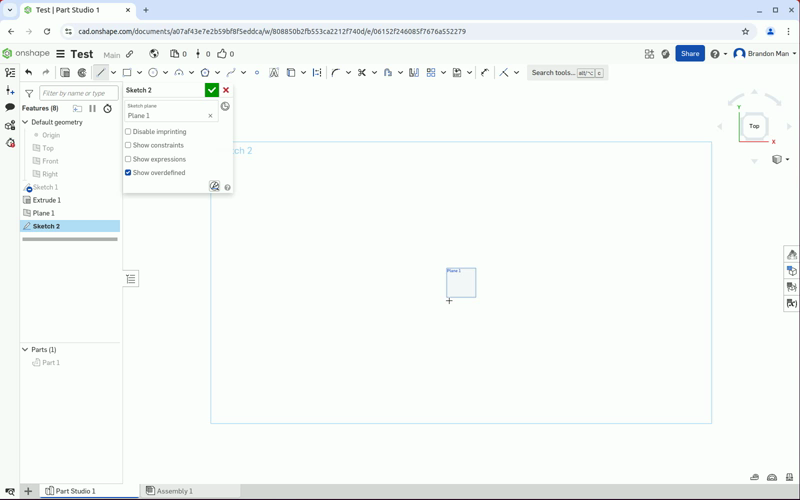
key_down(shift)
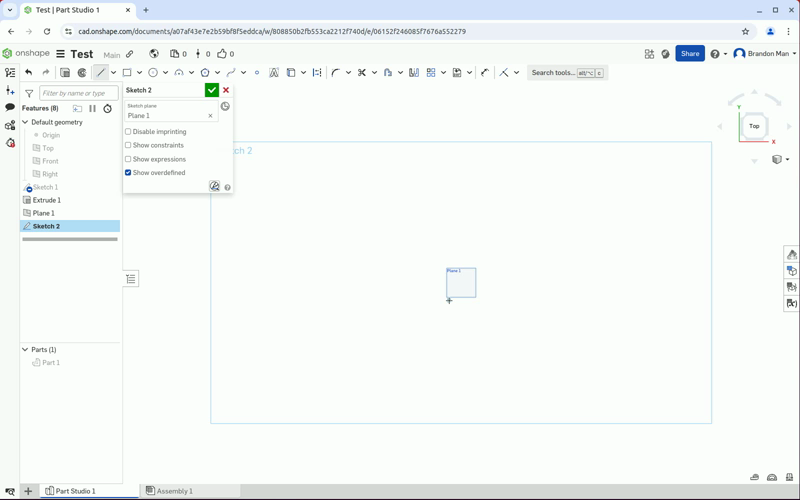
mouse_move(479, 300)
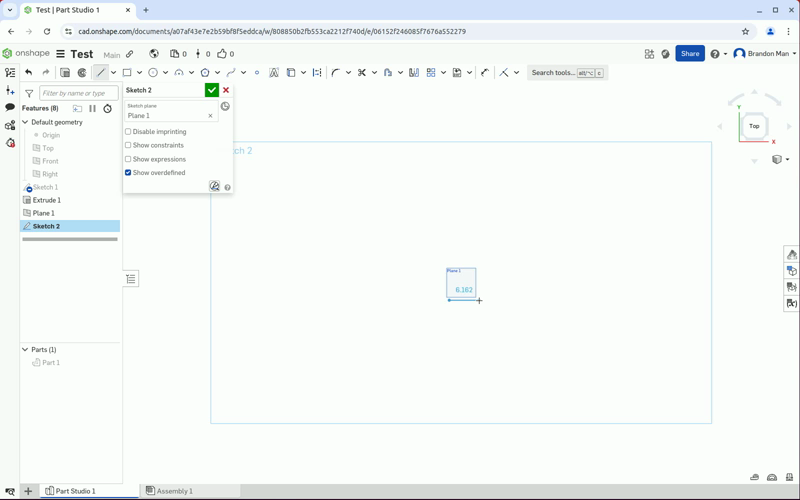
mouse_move(477, 300)
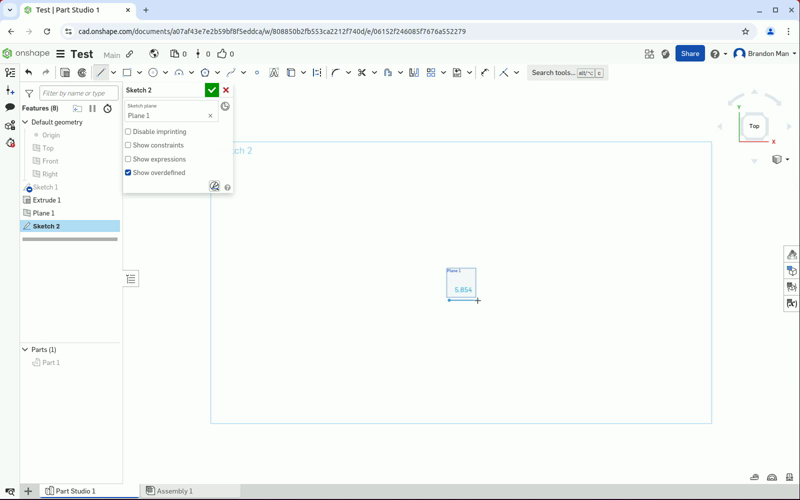
click(477, 300)
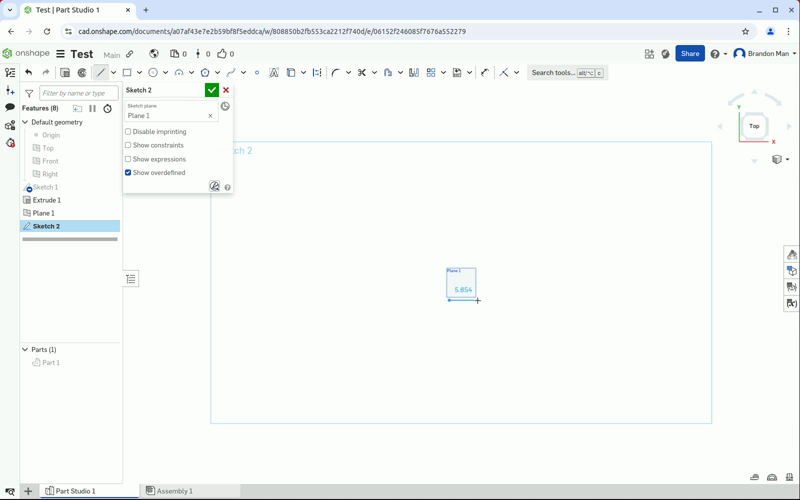
key_up(shift)
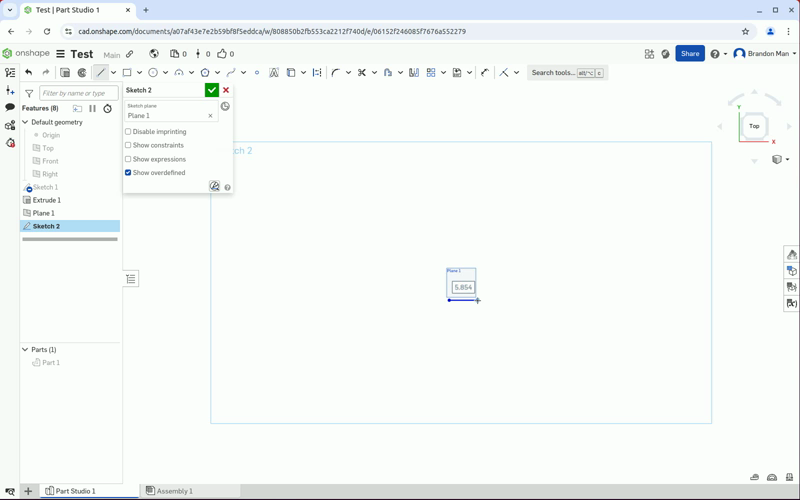
key_down(shift)
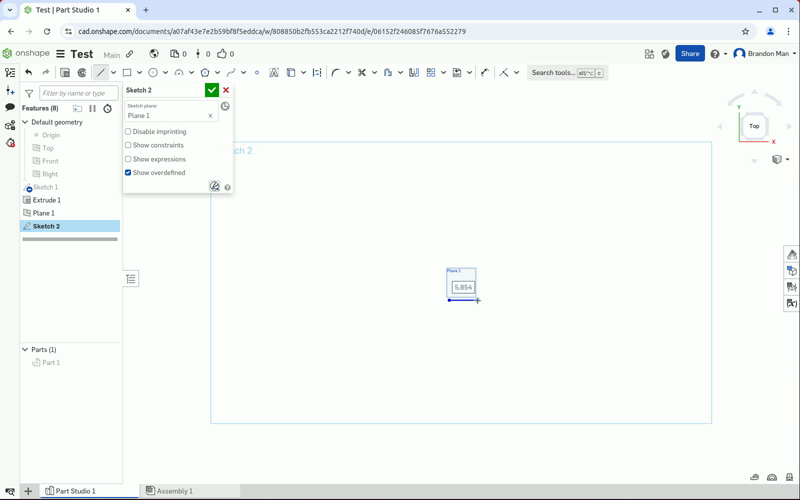
mouse_move(507, 300)
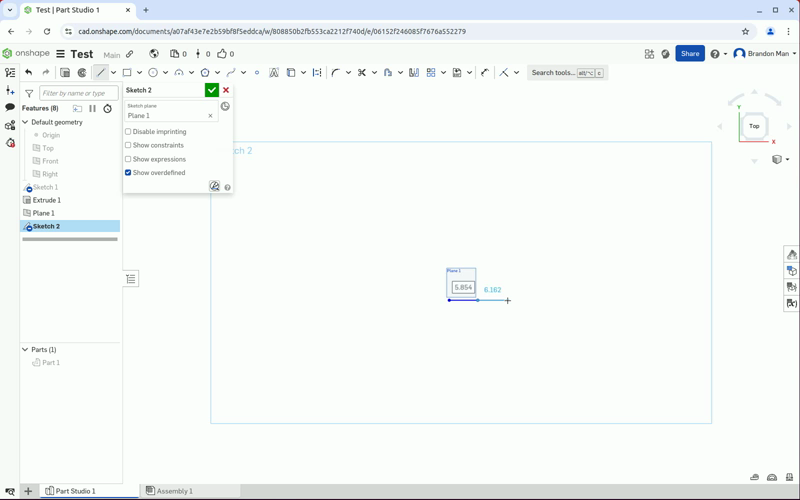
mouse_move(477, 265)
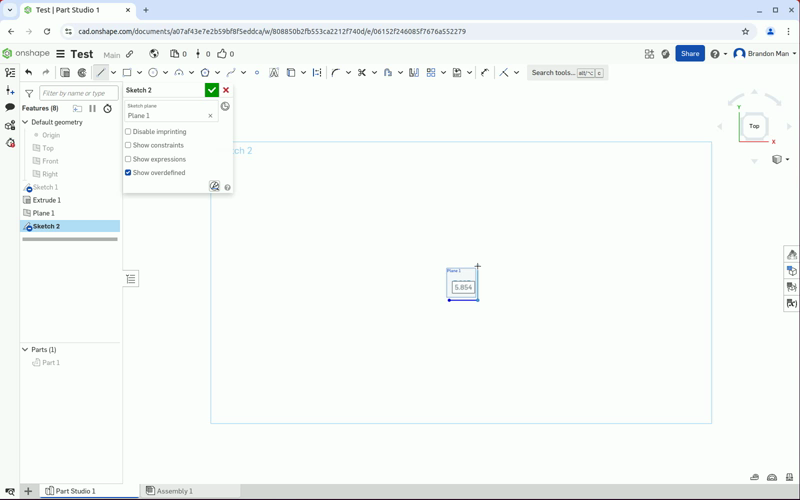
click(477, 265)
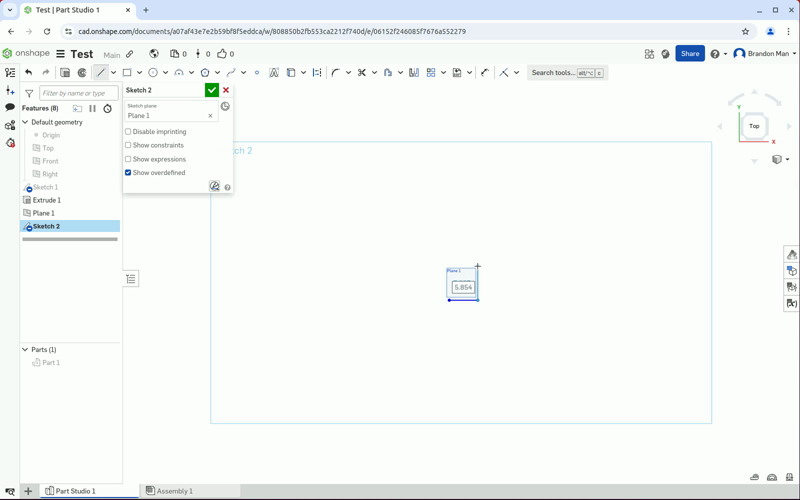
key_up(shift)
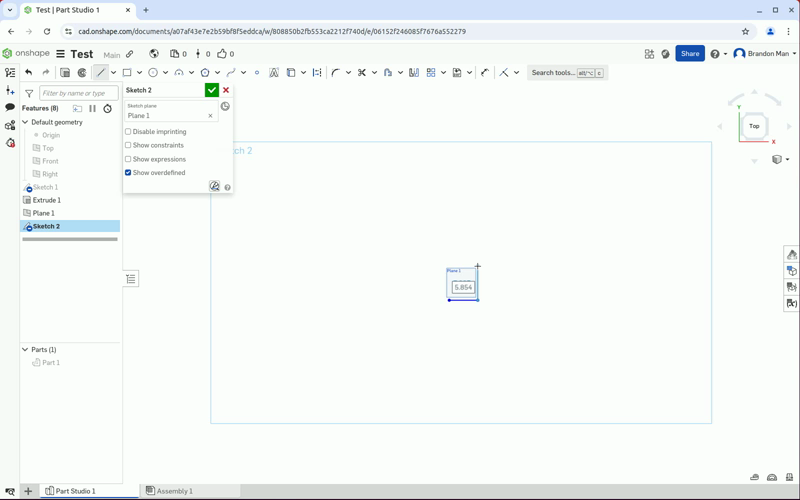
key_down(shift)
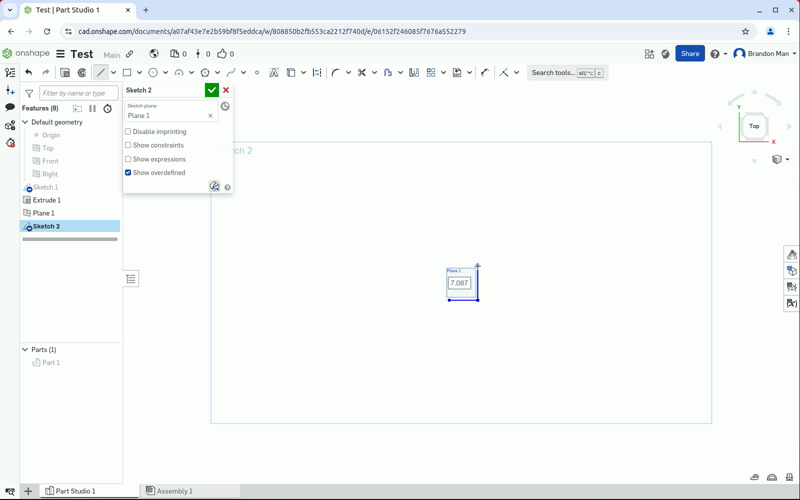
mouse_move(507, 265)
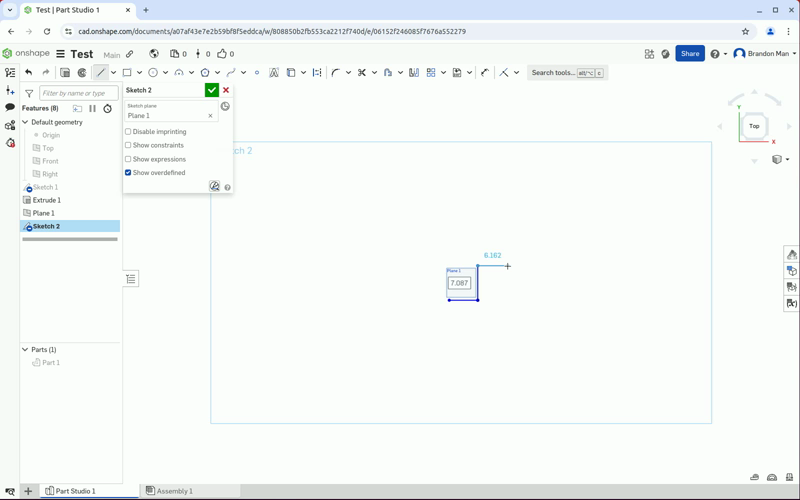
mouse_move(449, 265)
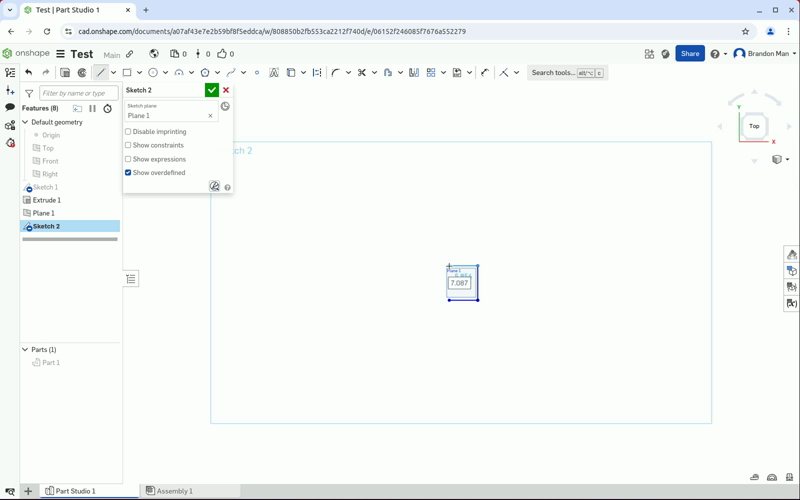
click(449, 265)
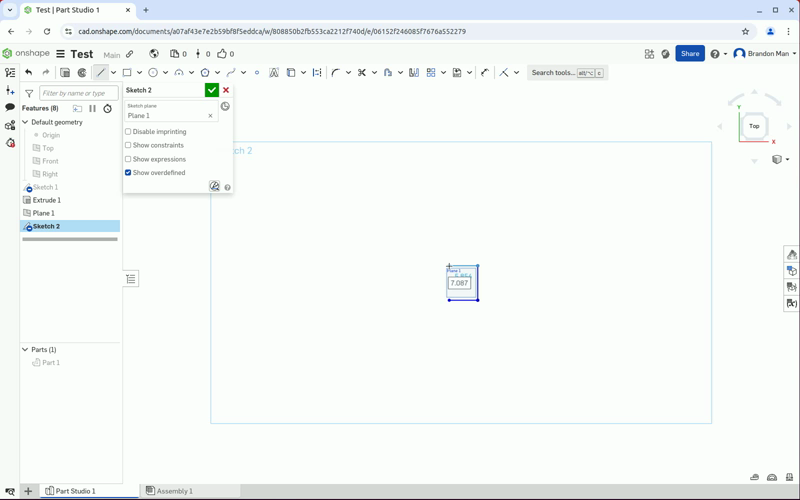
key_up(shift)
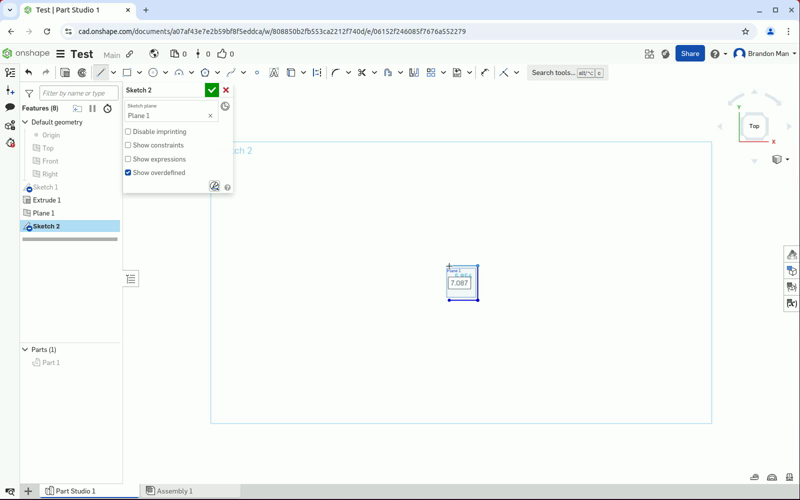
mouse_move(479, 265)
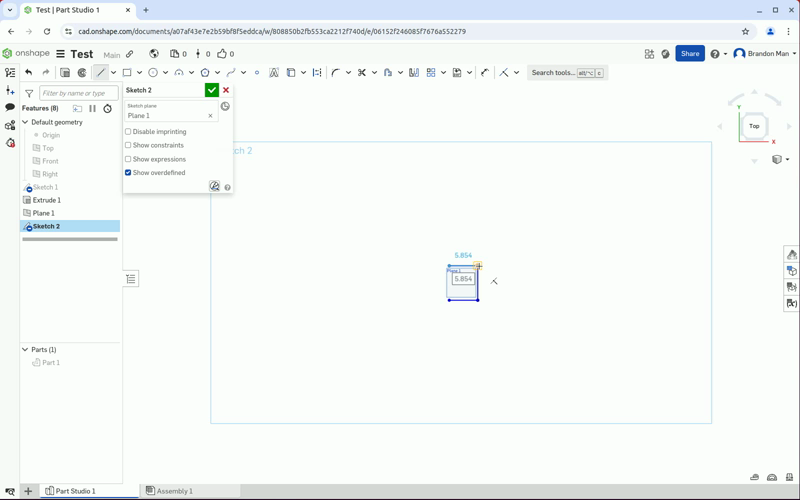
key_down(shift)
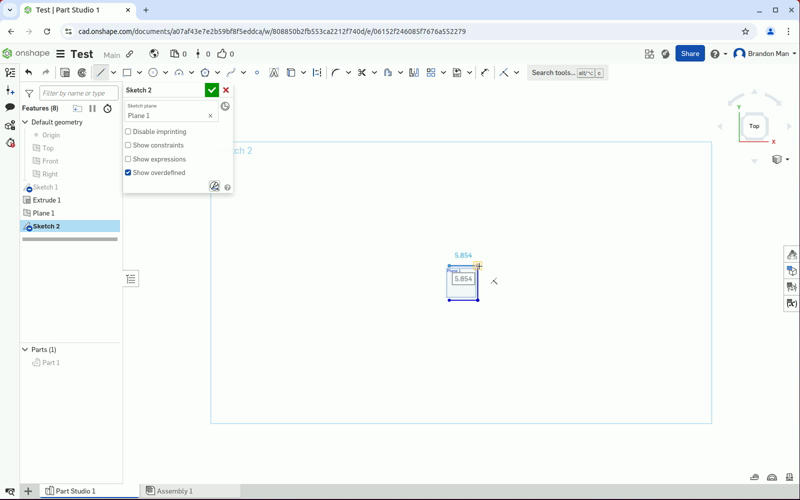
mouse_move(449, 300)
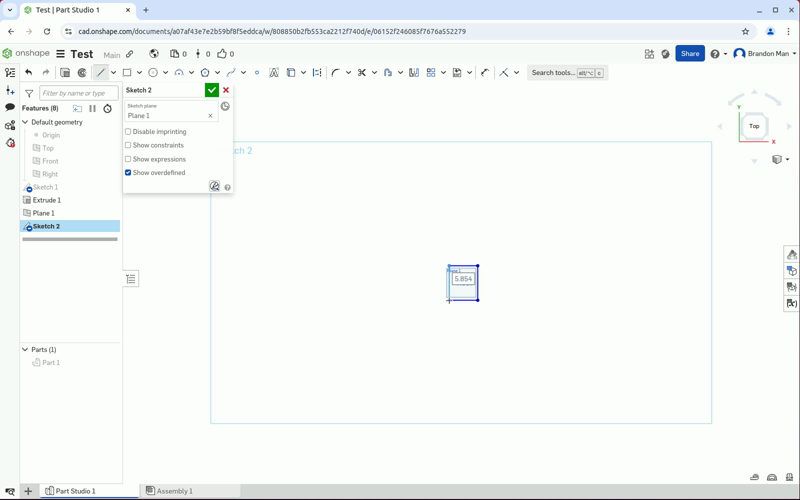
key_up(shift)
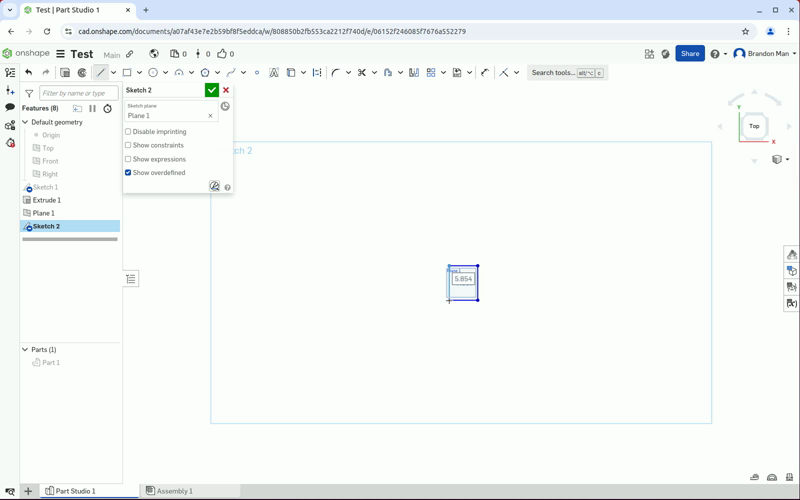
click(449, 300)
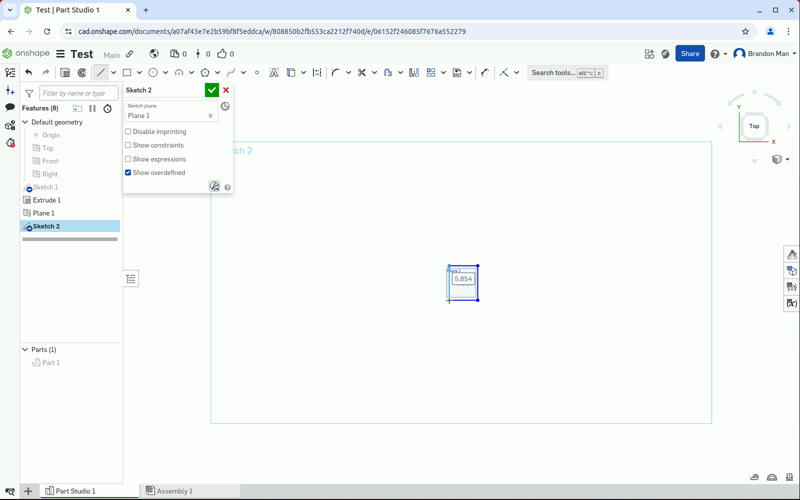
key(esc)
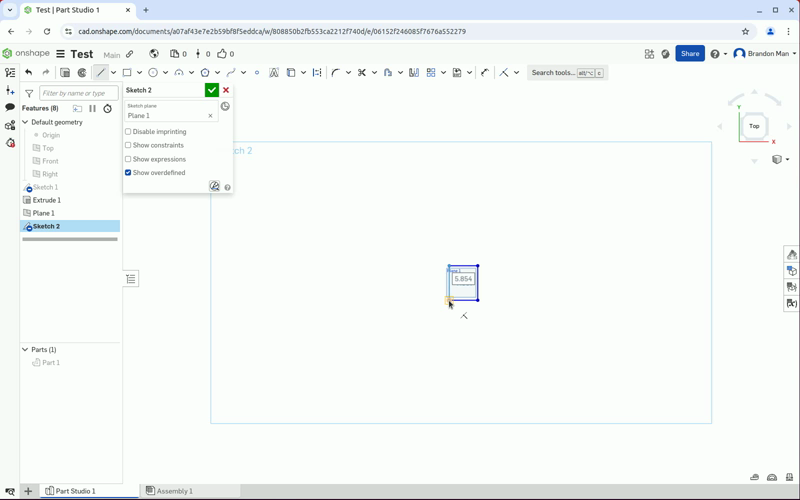
mouse_move(475, 270)
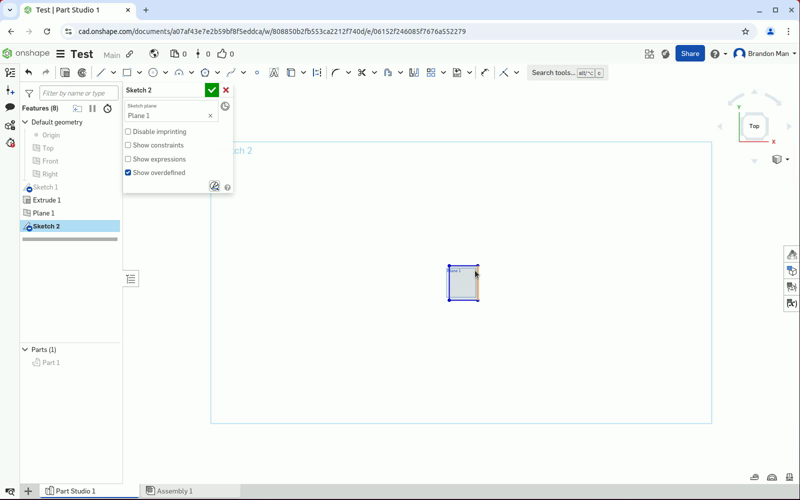
scroll(6)
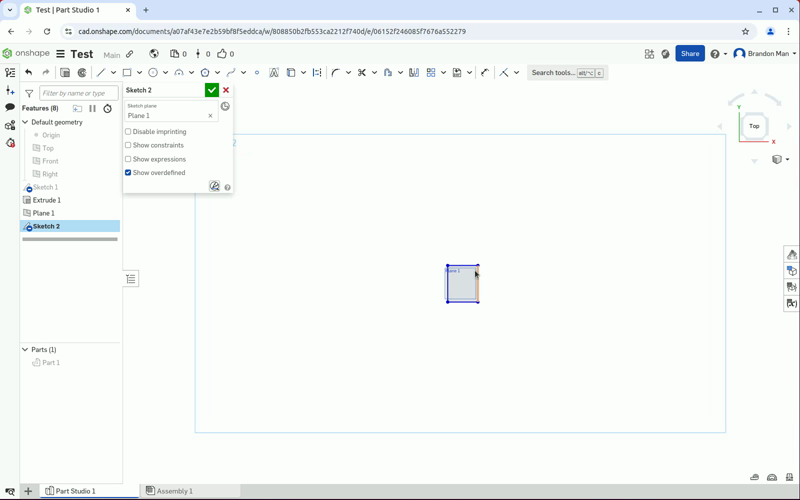
scroll(6)
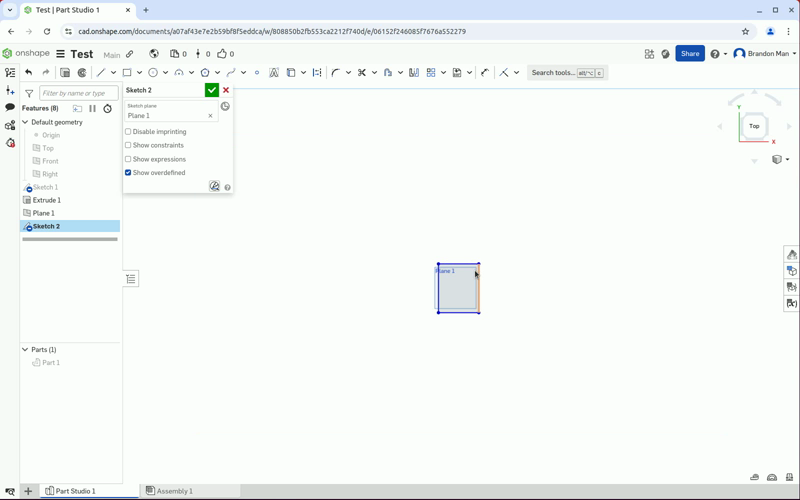
scroll(6)
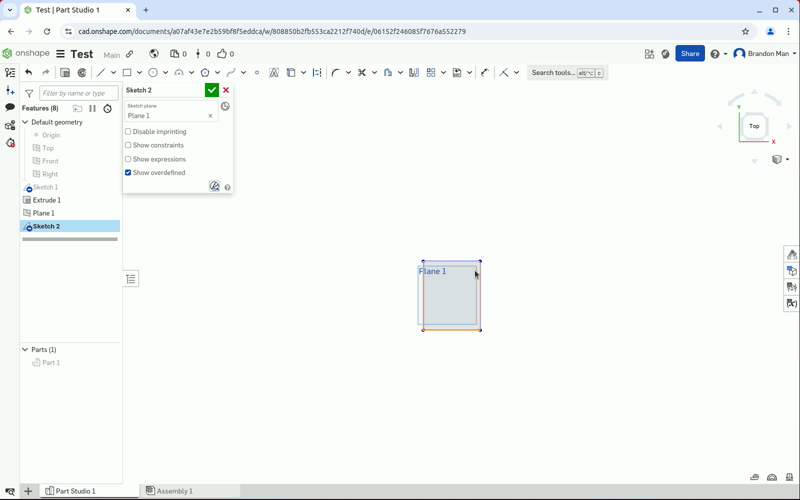
scroll(6)
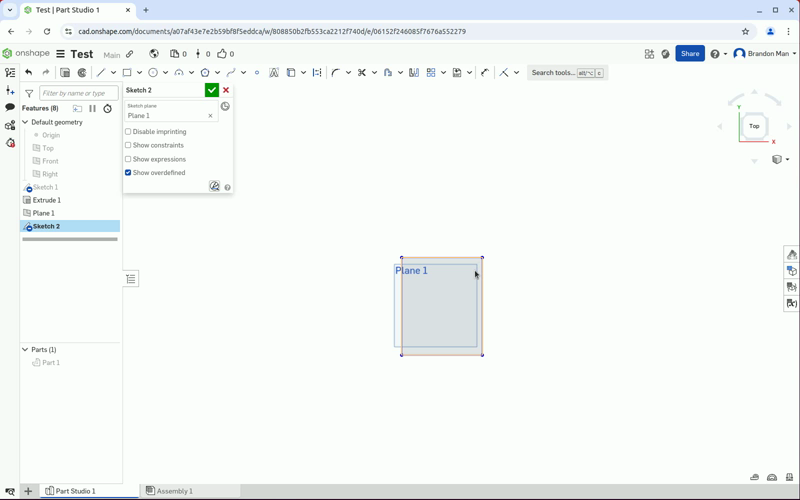
scroll(6)
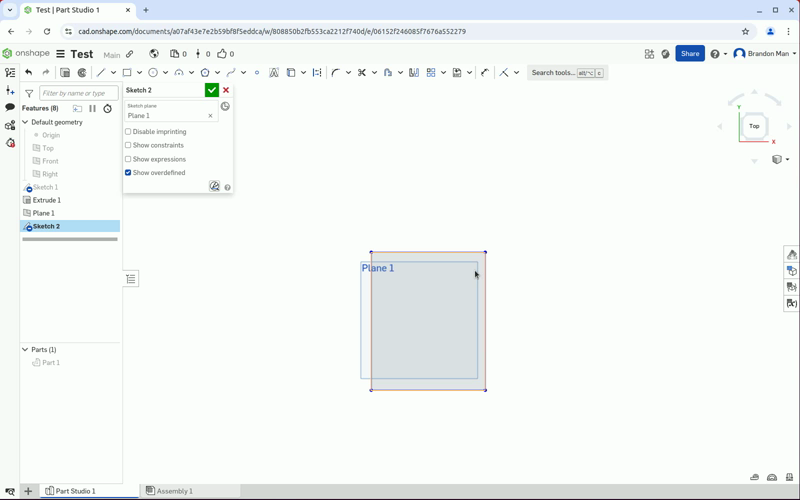
scroll(6)
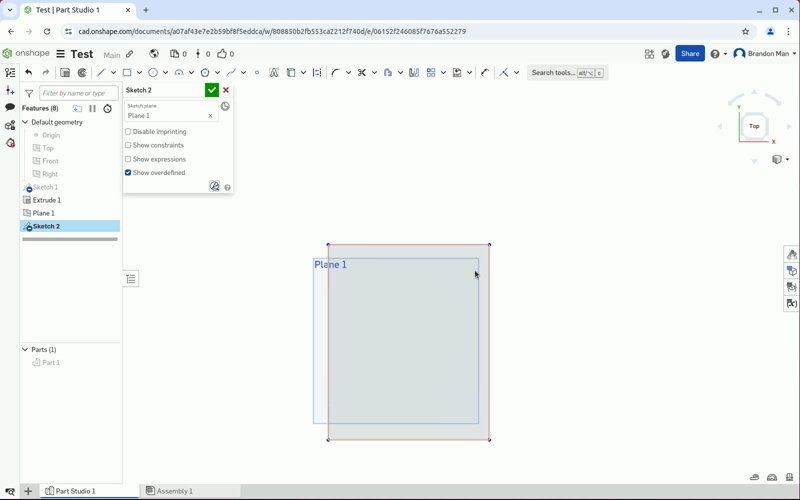
scroll(6)
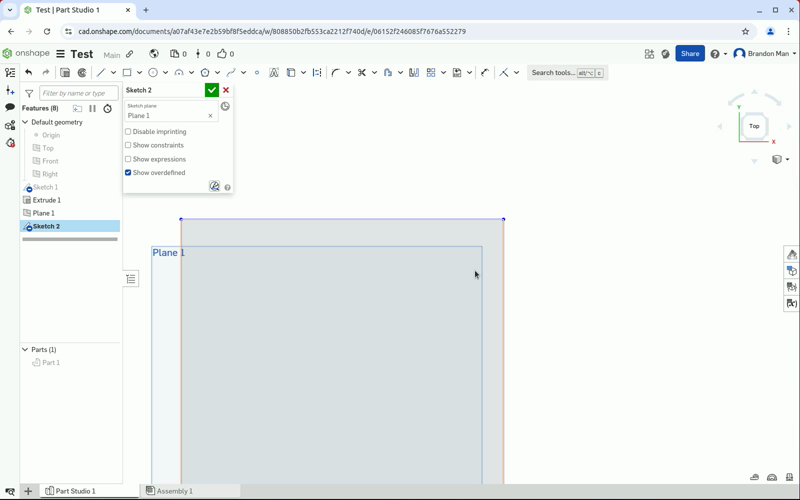
click(475, 270)
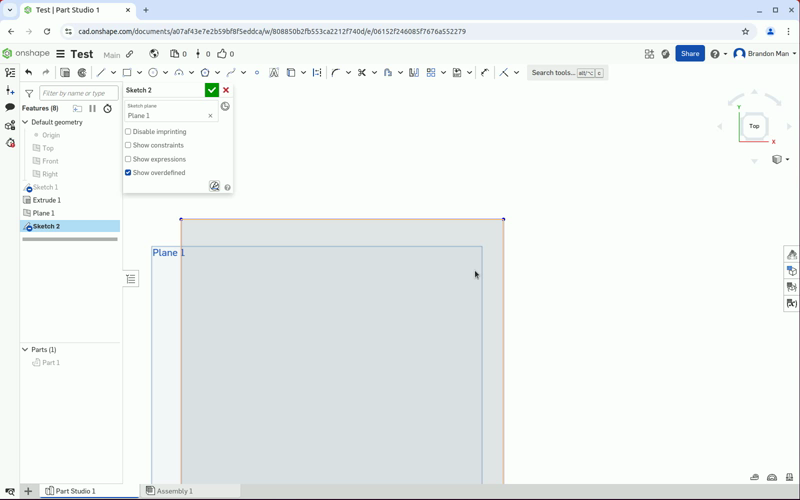
scroll(-6)
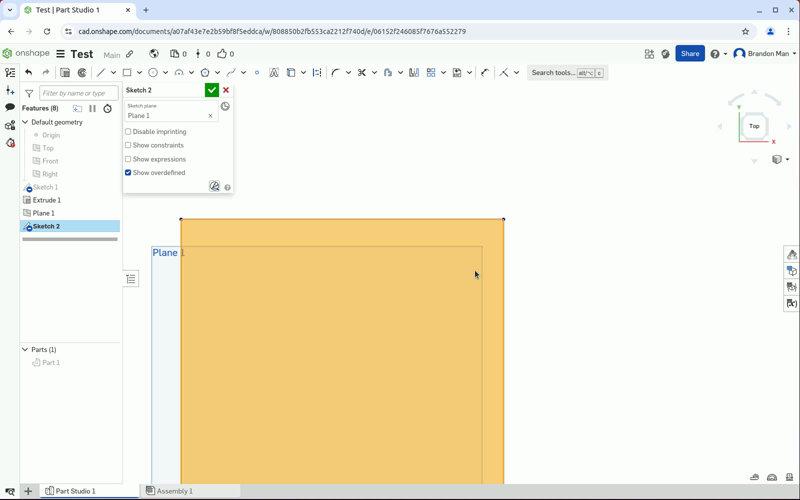
scroll(-6)
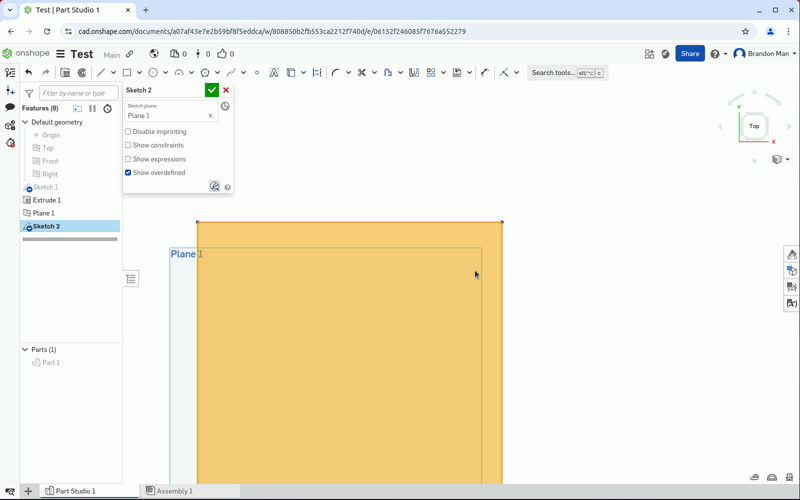
scroll(-6)
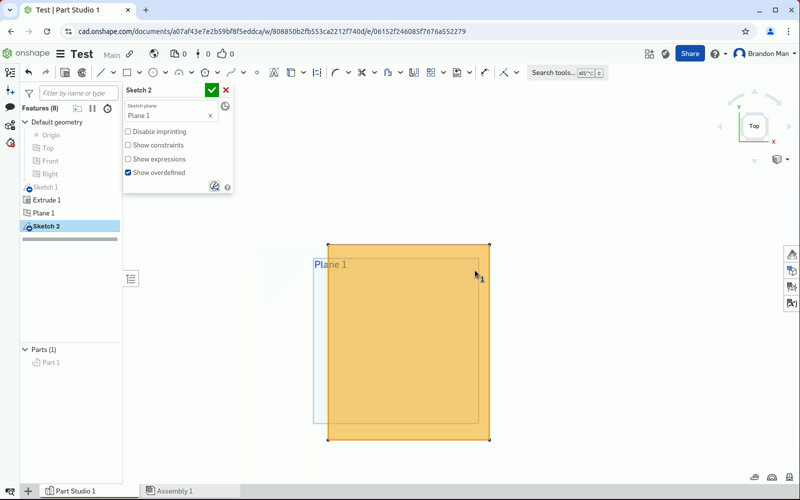
scroll(-6)
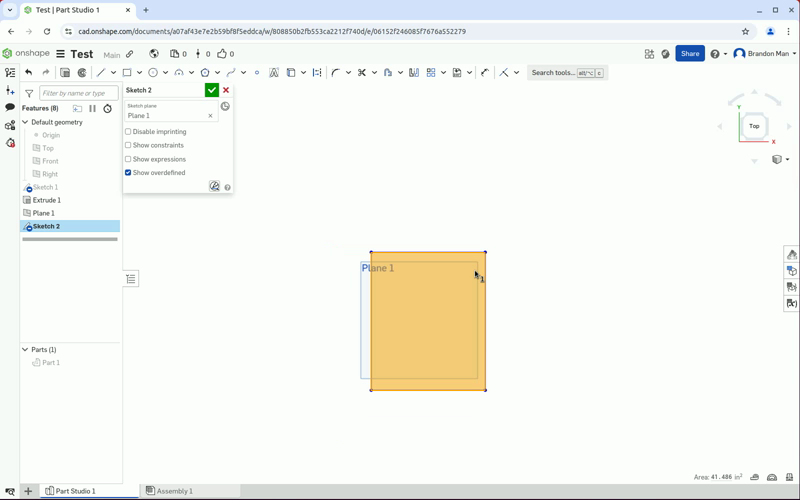
scroll(-6)
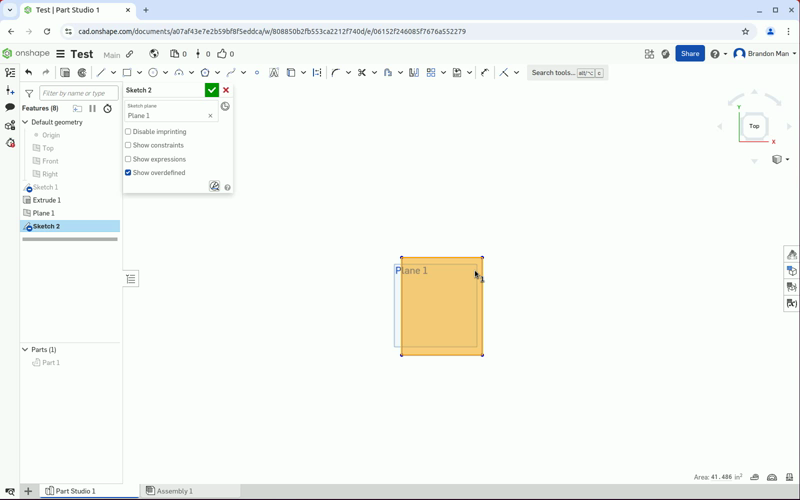
scroll(-6)
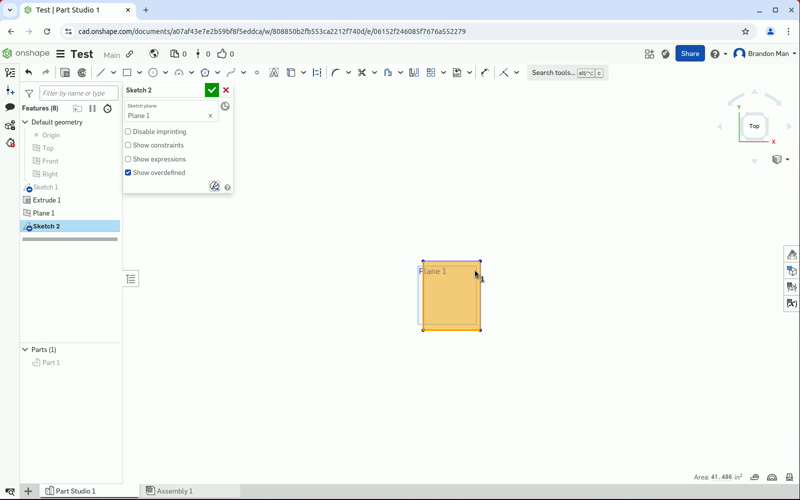
scroll(-6)
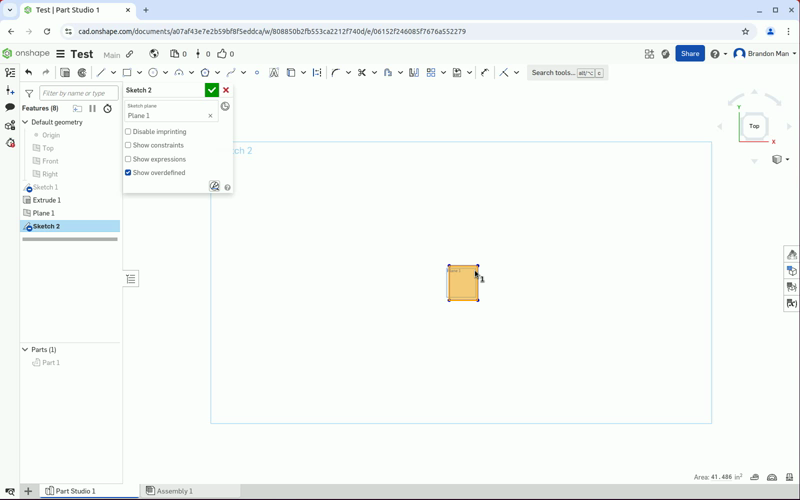
mouse_move(73, 352)
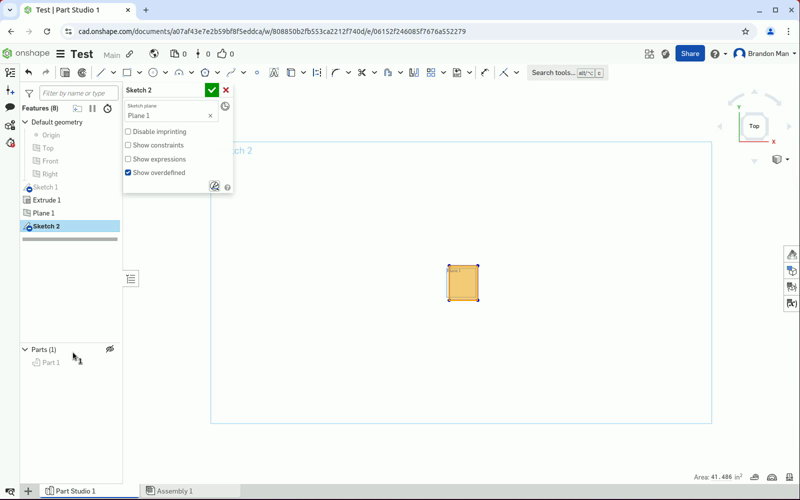
key(shift+y)
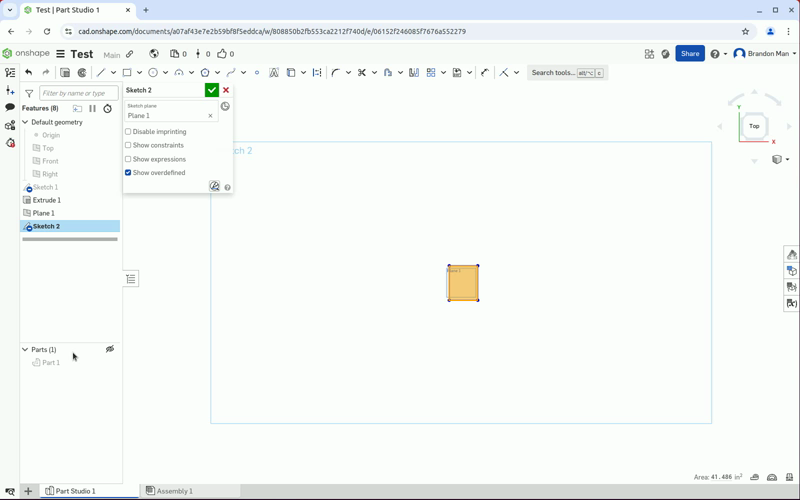
key(shift+e)
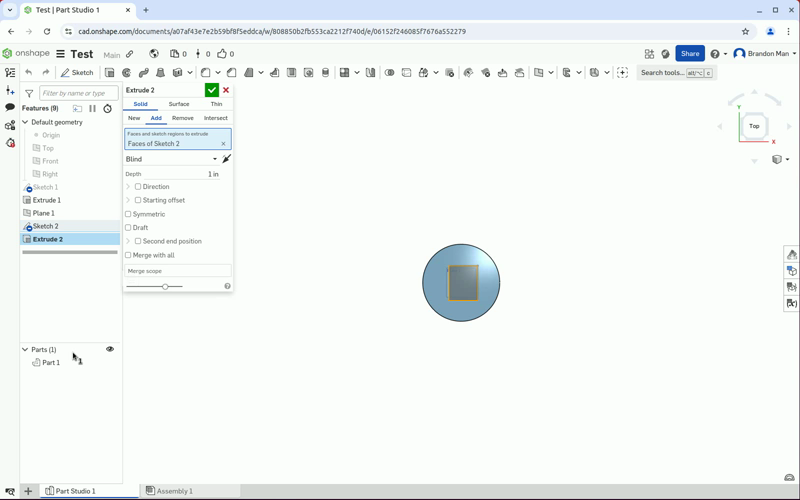
mouse_move(143, 106)
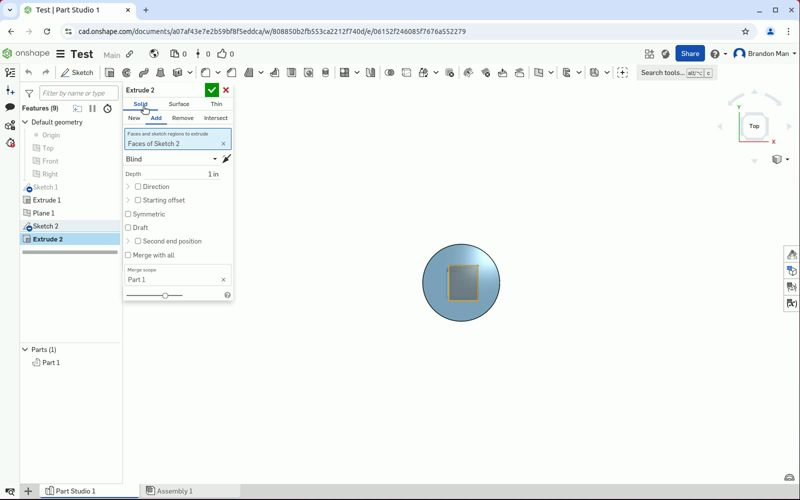
click(143, 106)
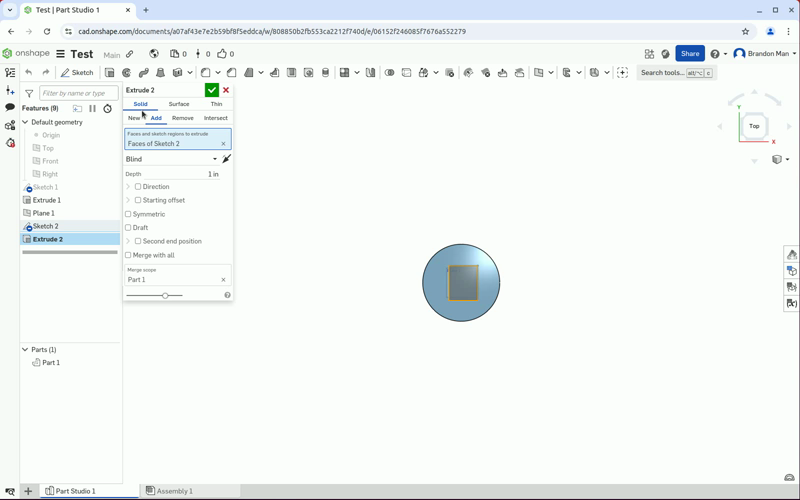
mouse_move(137, 120)
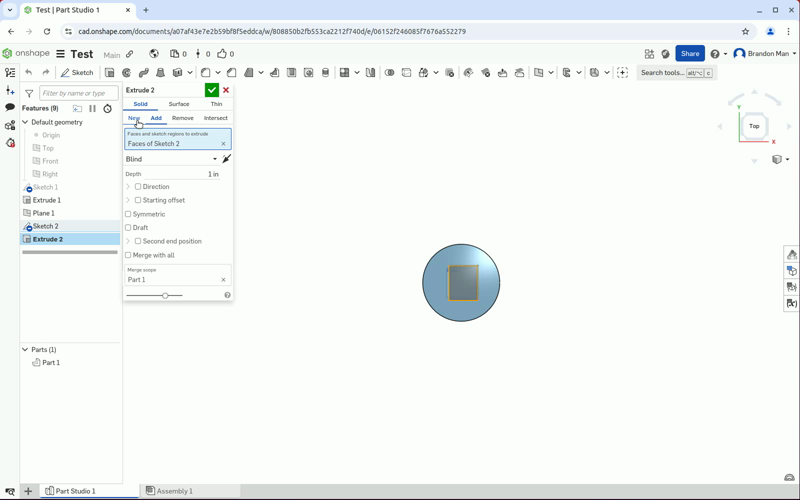
click(137, 120)
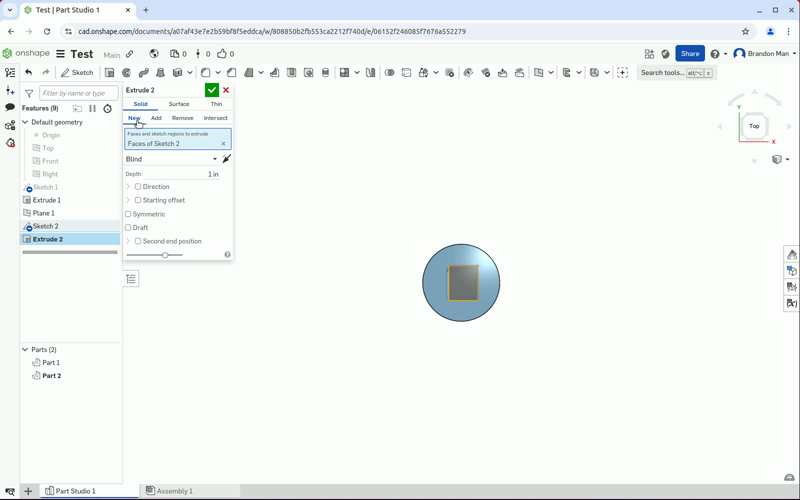
key(tab, 4)
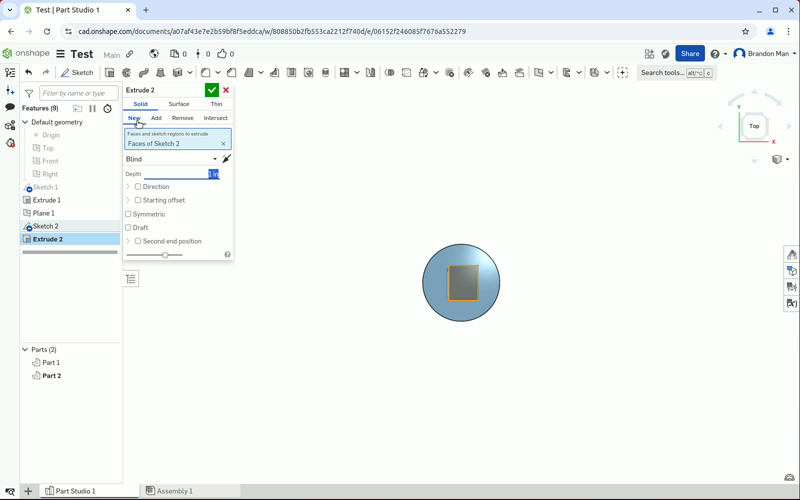
text(7.703)
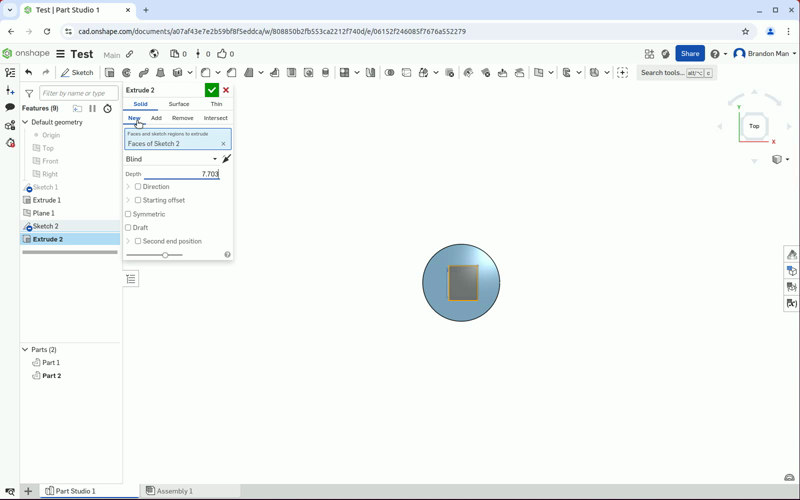
key(enter)
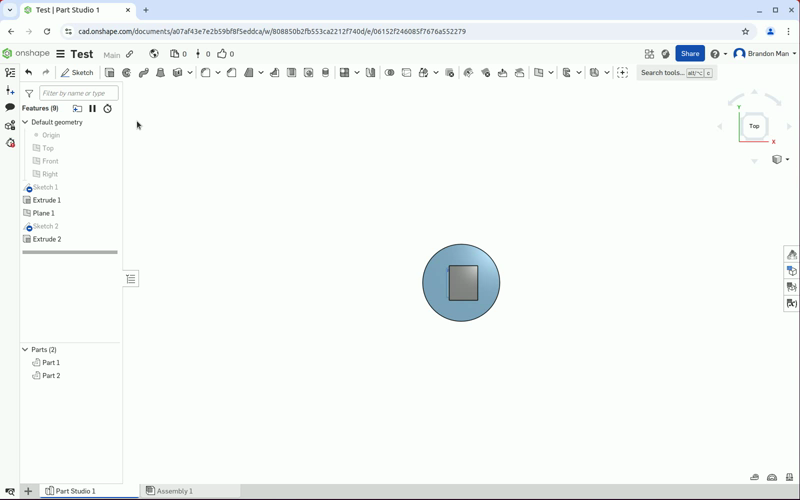
key(shift+h)
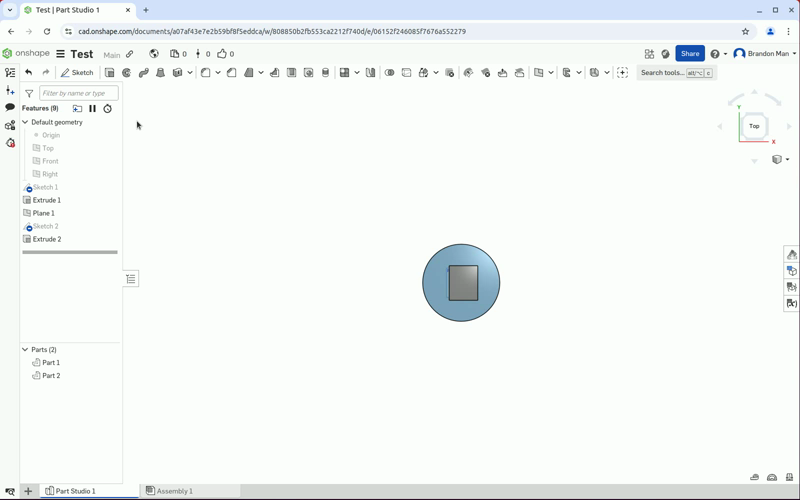
key(shift+h)
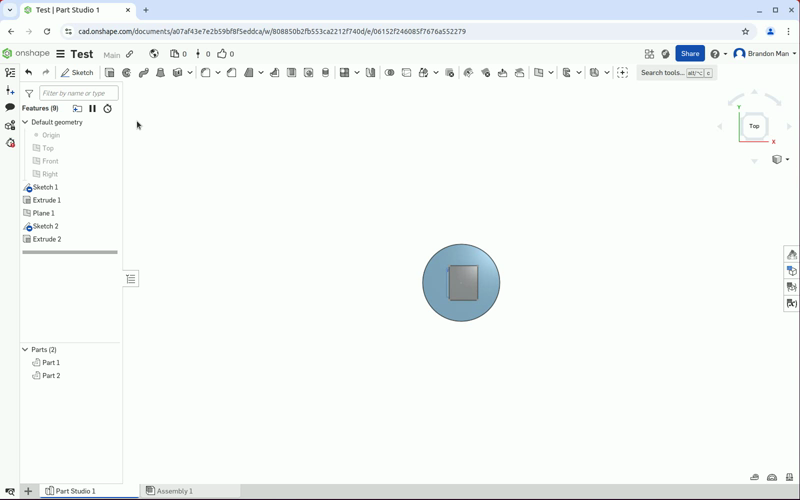
key(shift+7)
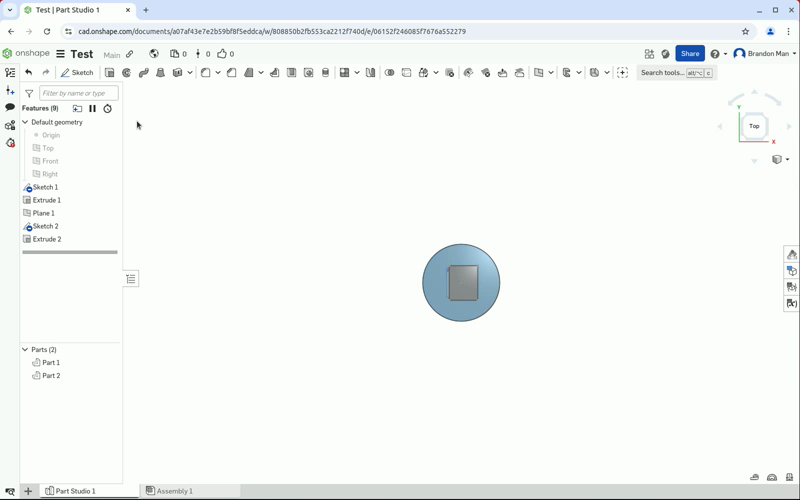
key(up, 3)
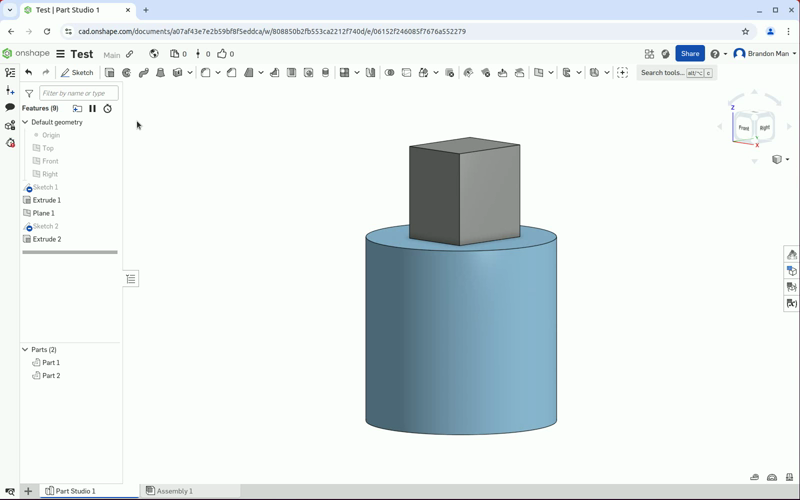
key(left, 3)
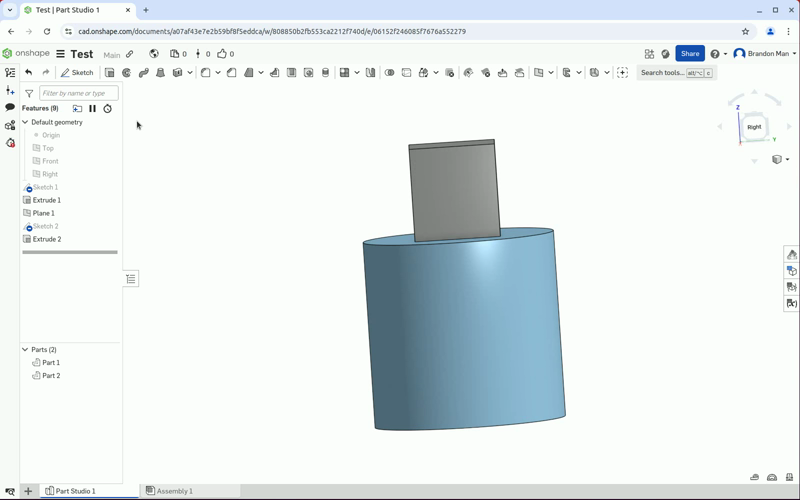
key(right, 3)
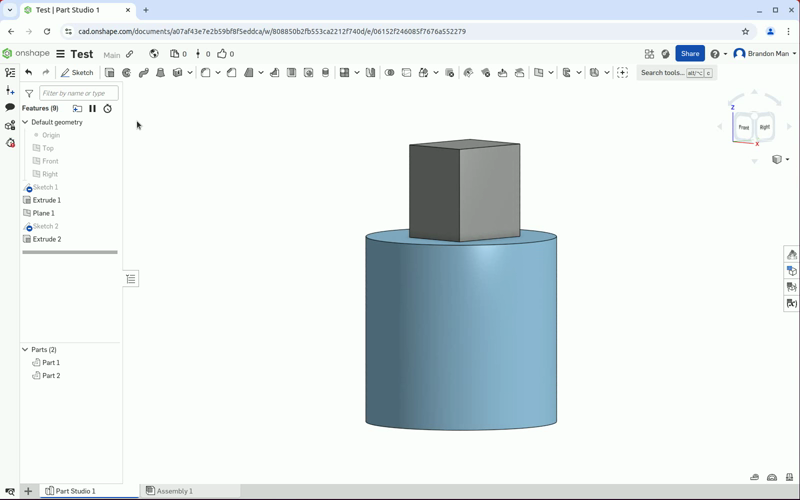
key(down, 3)
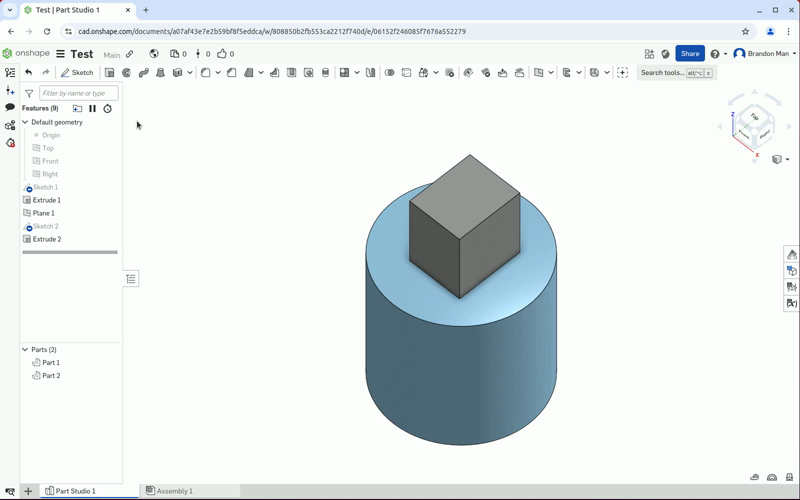
mouse_move(73, 189)
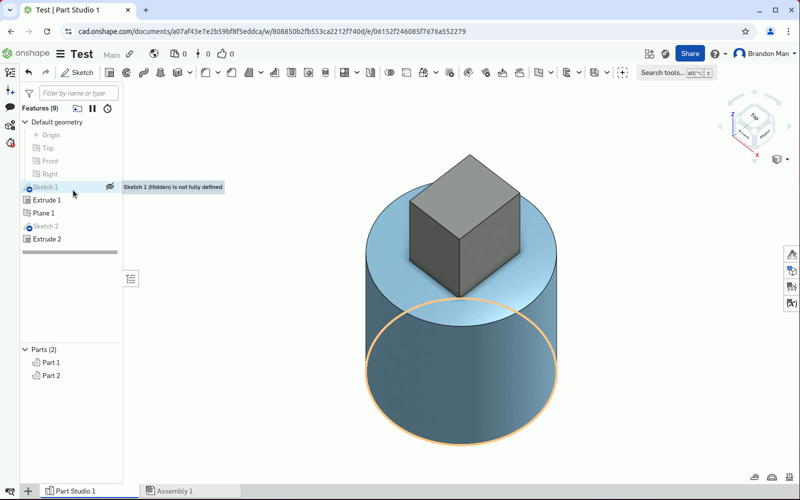
click(73, 189)